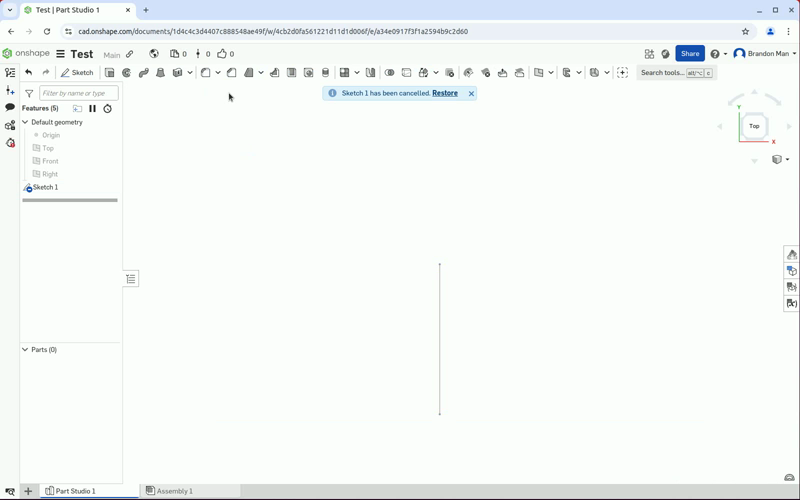
key(shift+h)
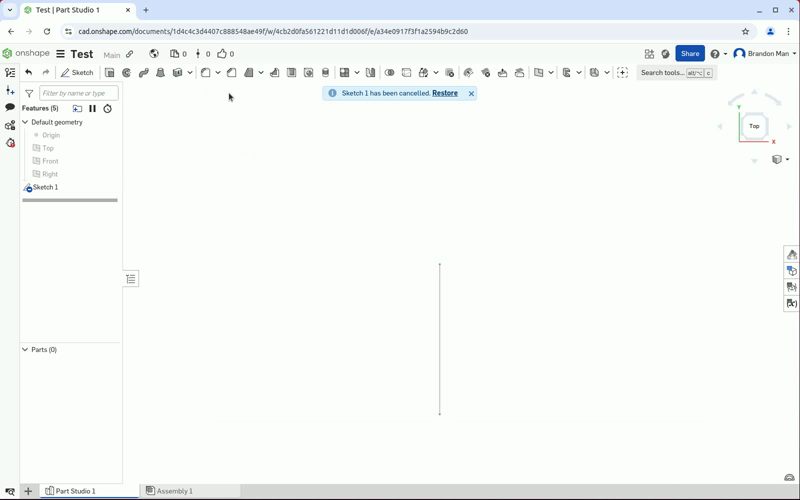
key(shift+s)
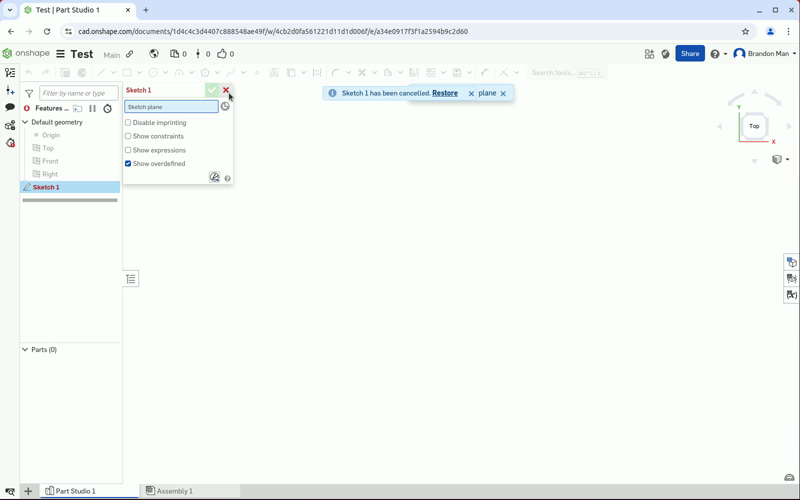
mouse_move(73, 150)
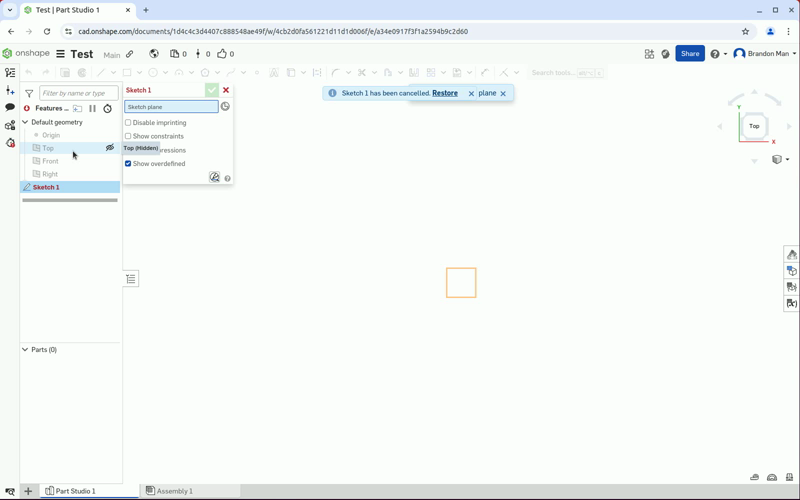
click(73, 150)
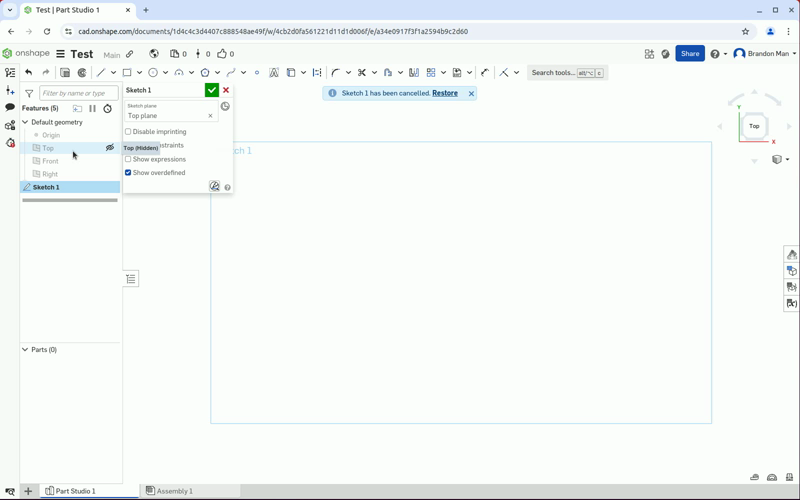
mouse_move(73, 352)
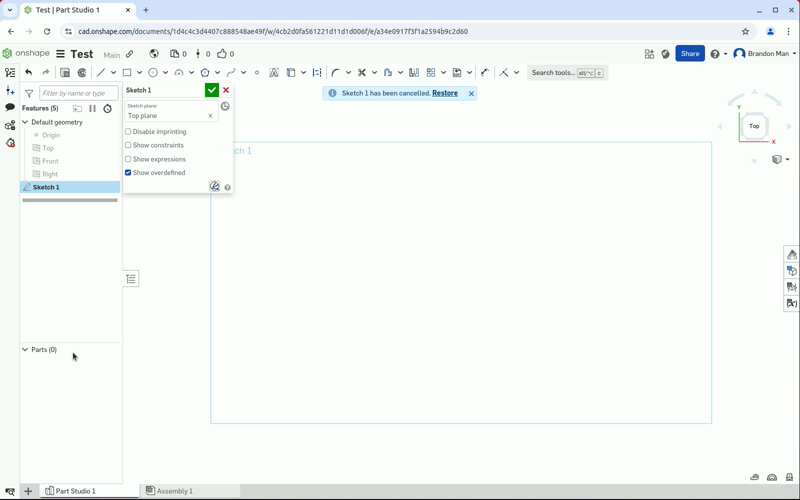
key(y)
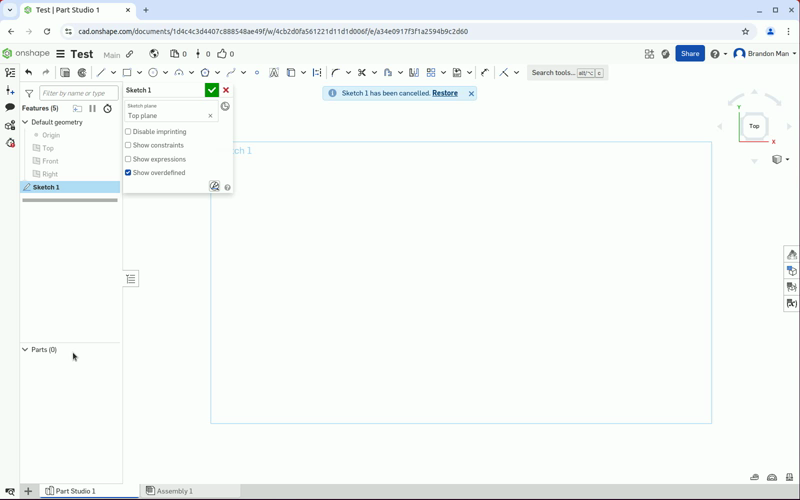
key(c)
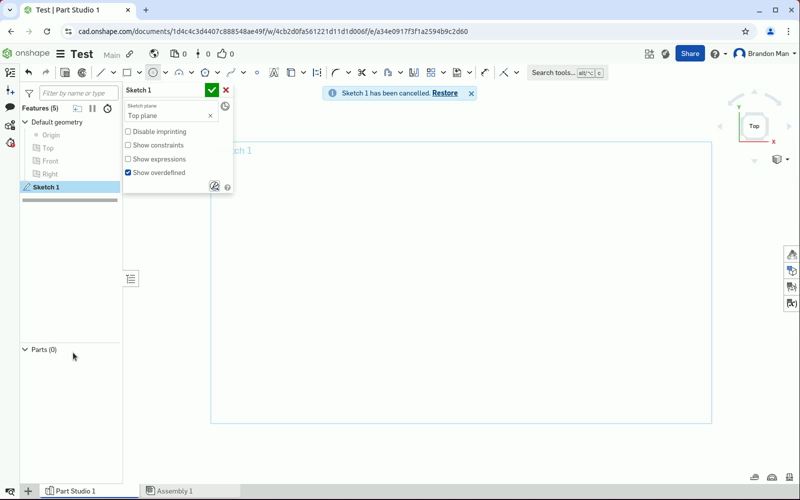
key_down(shift)
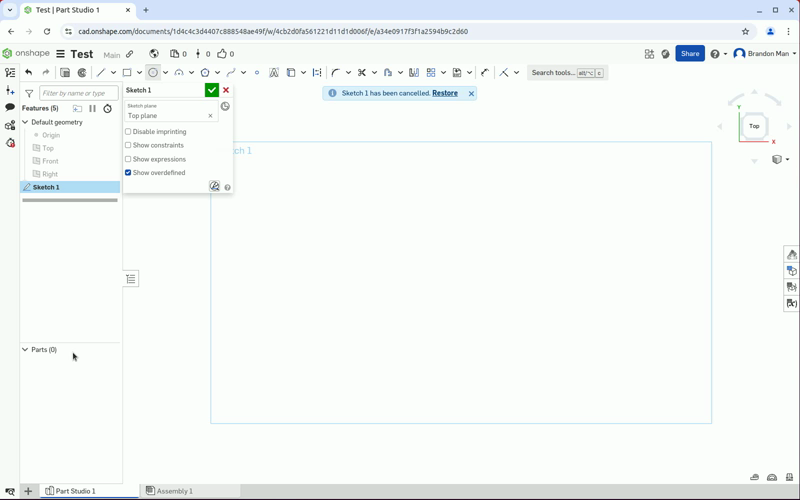
mouse_move(461, 282)
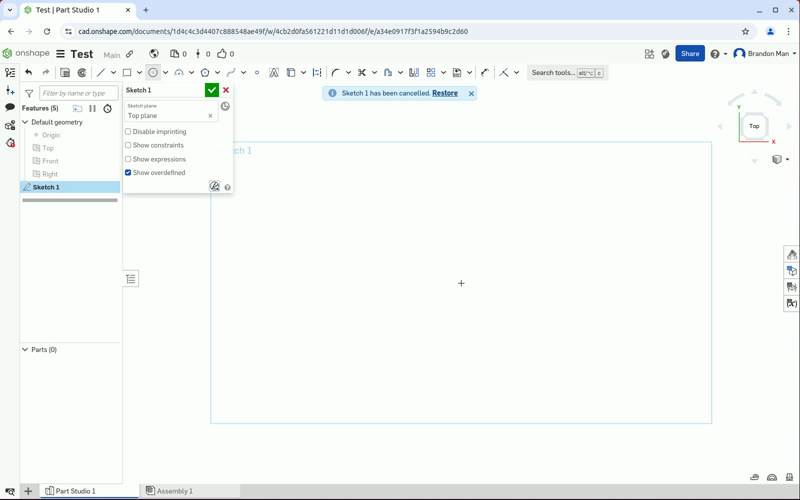
click(461, 282)
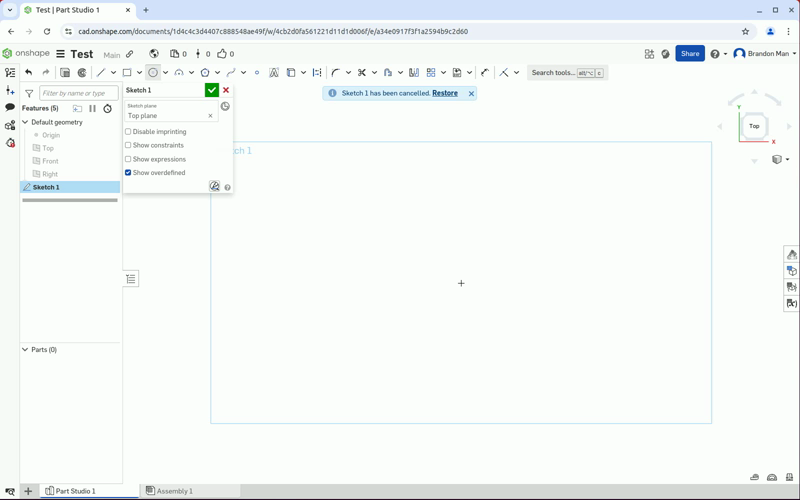
key_up(shift)
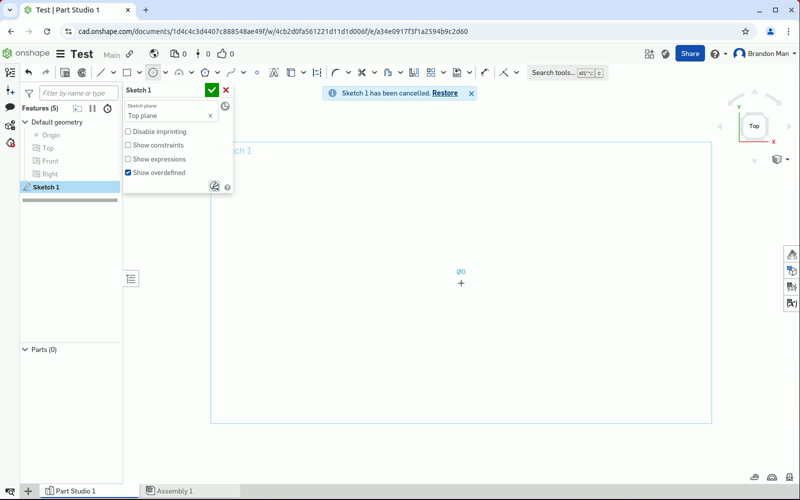
mouse_move(574, 282)
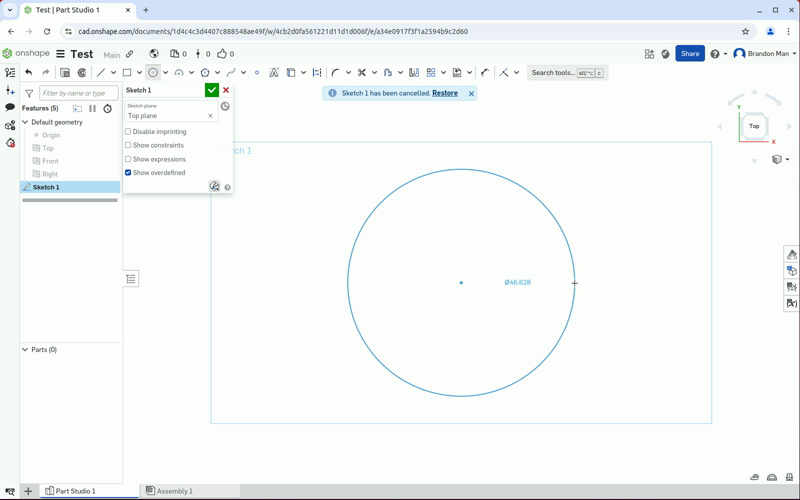
click(574, 282)
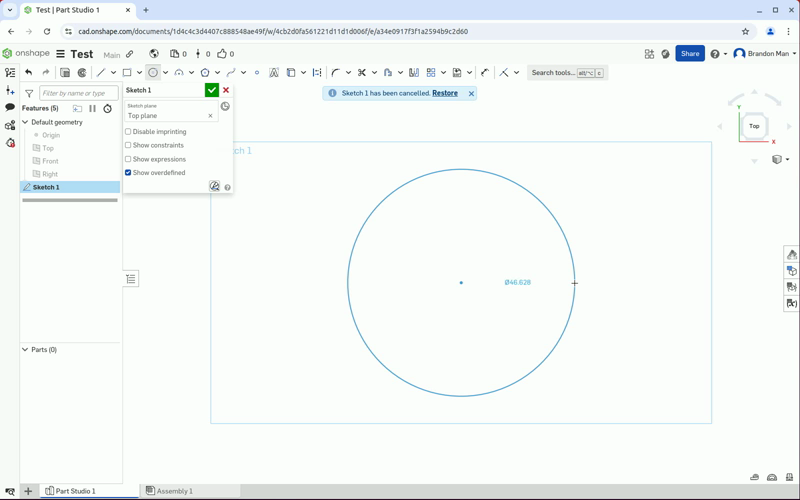
key(esc)
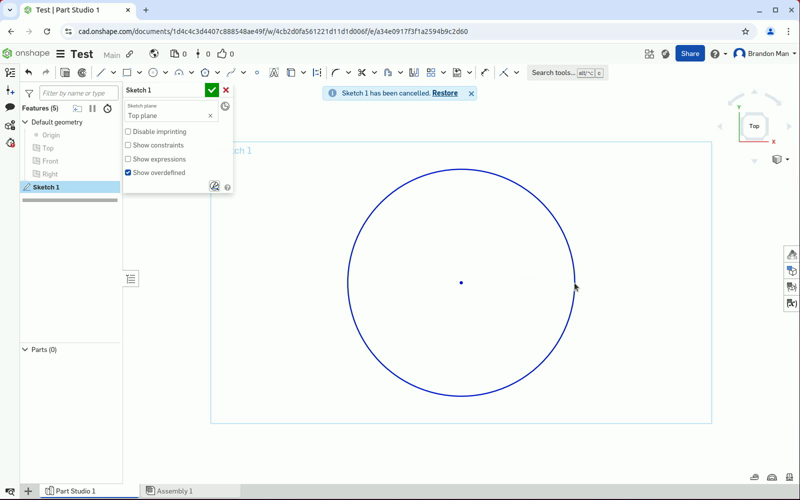
key(c)
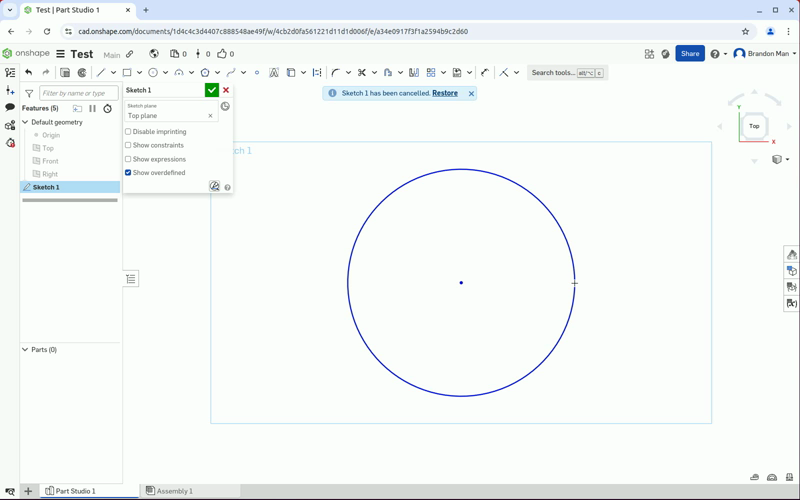
key_down(shift)
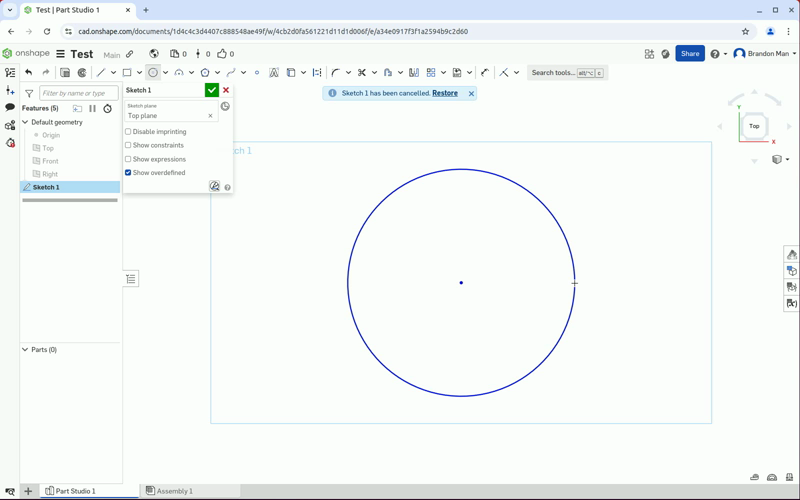
mouse_move(461, 282)
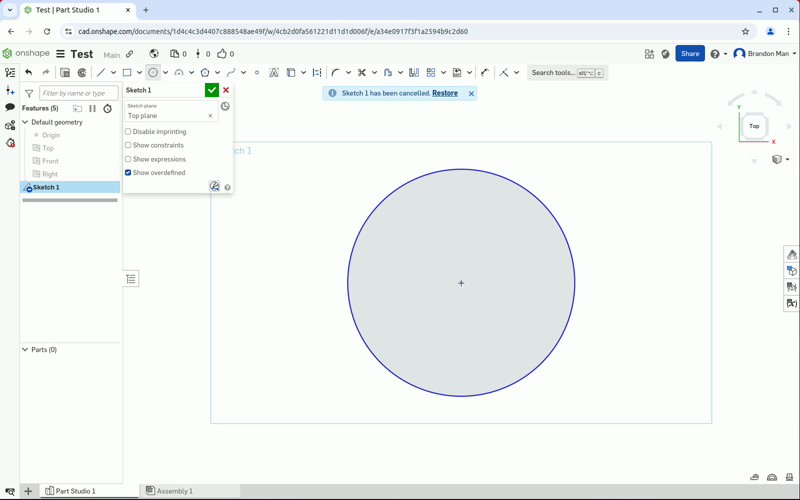
click(461, 282)
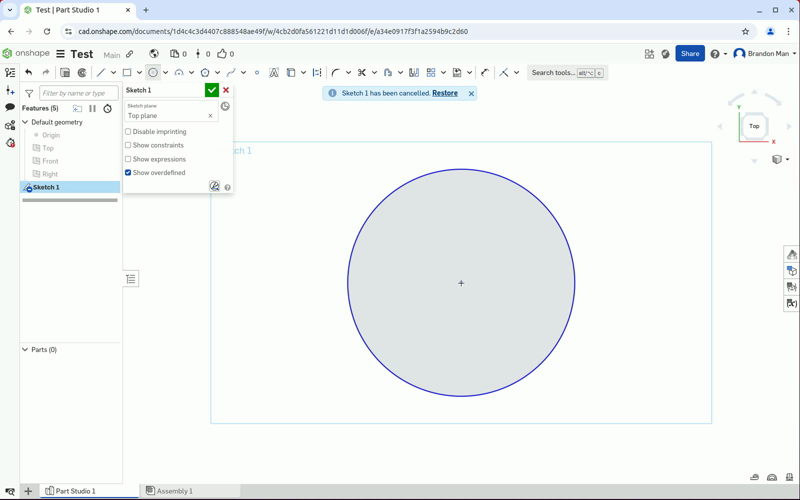
key_up(shift)
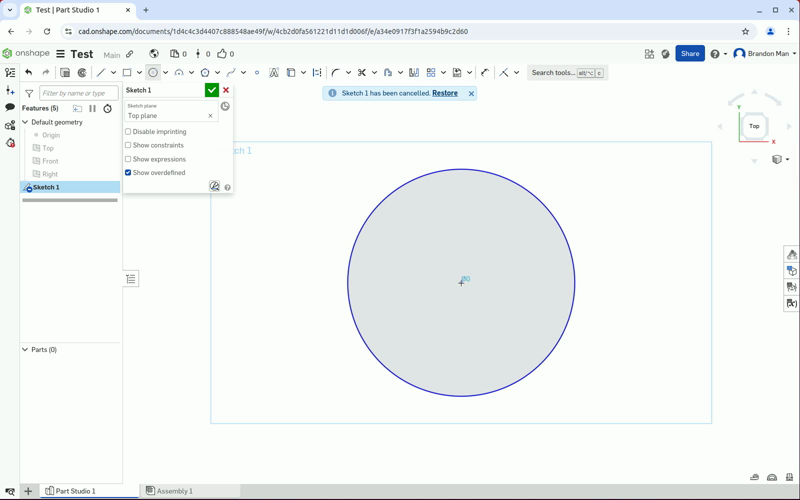
mouse_move(550, 282)
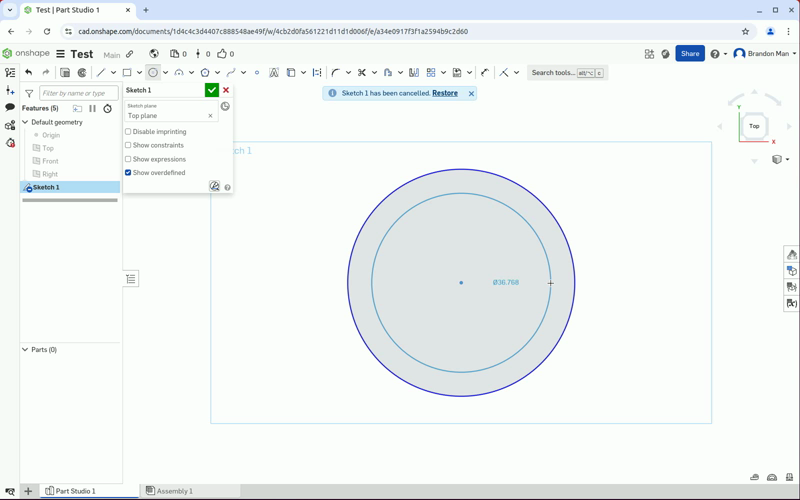
click(550, 282)
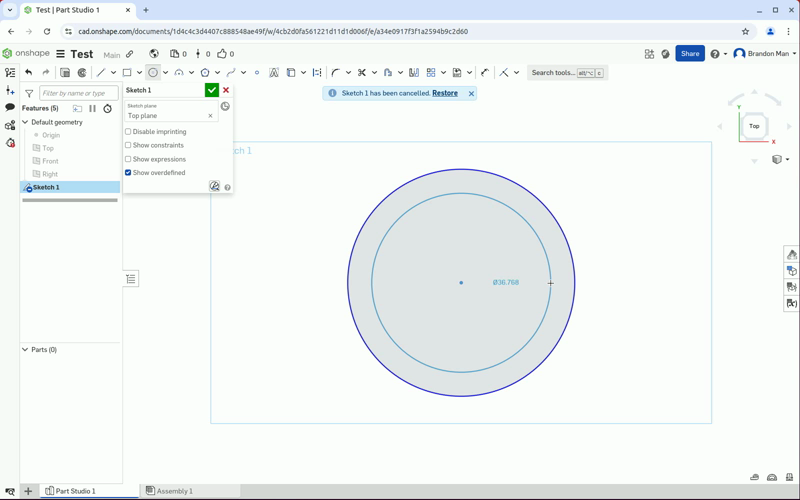
key(esc)
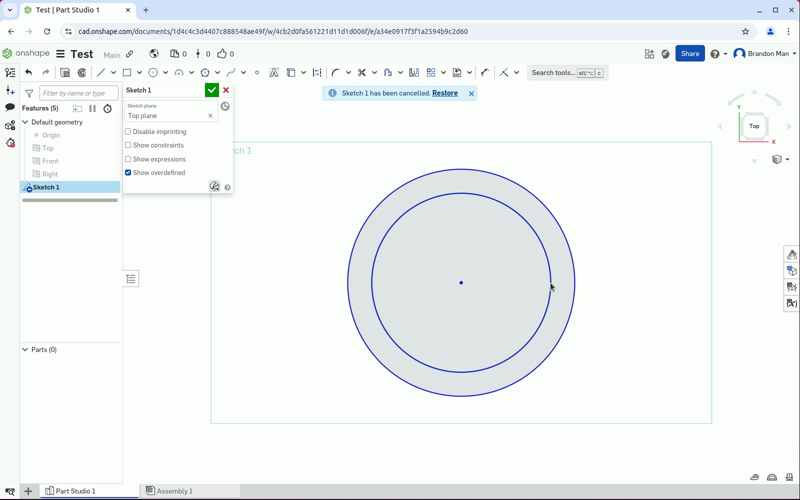
mouse_move(562, 291)
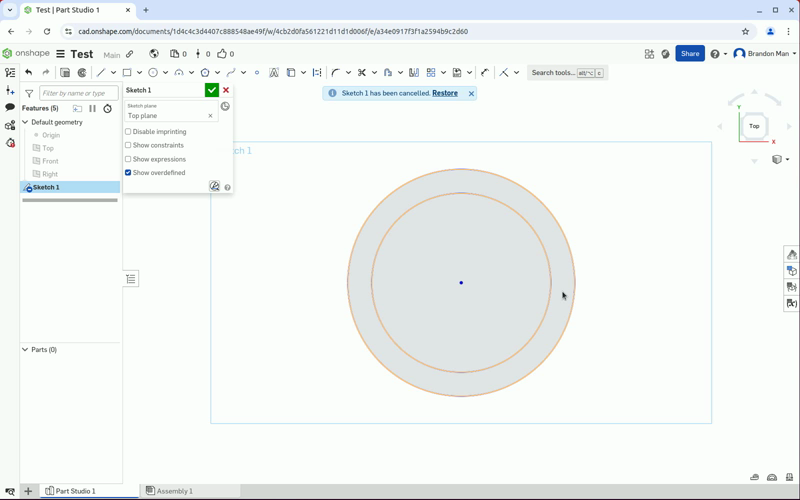
click(562, 291)
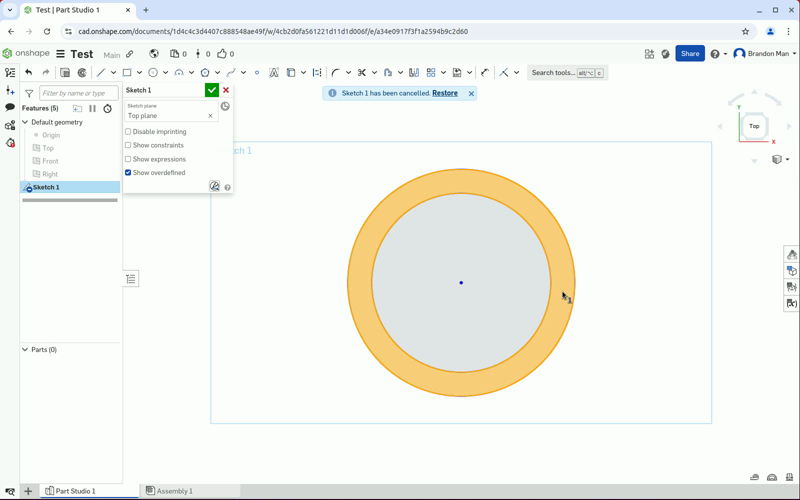
mouse_move(73, 352)
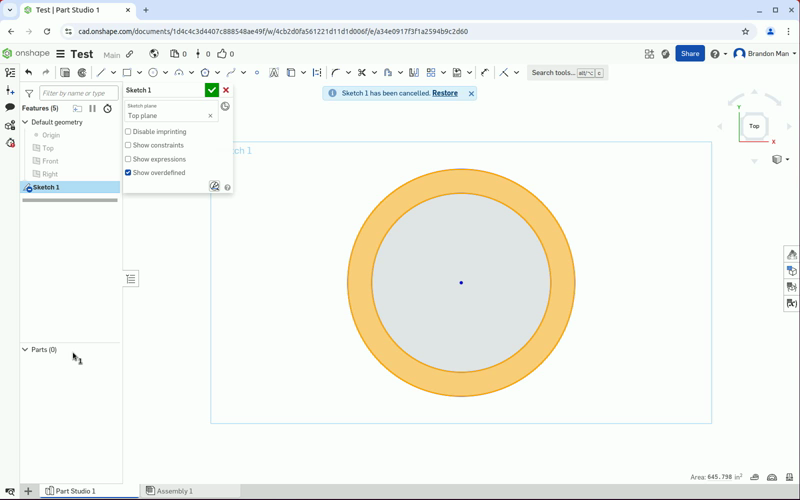
key(shift+y)
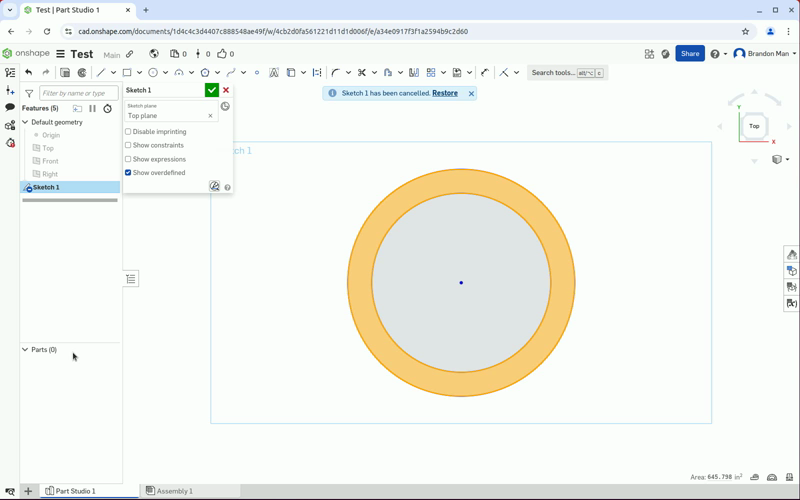
key(shift+e)
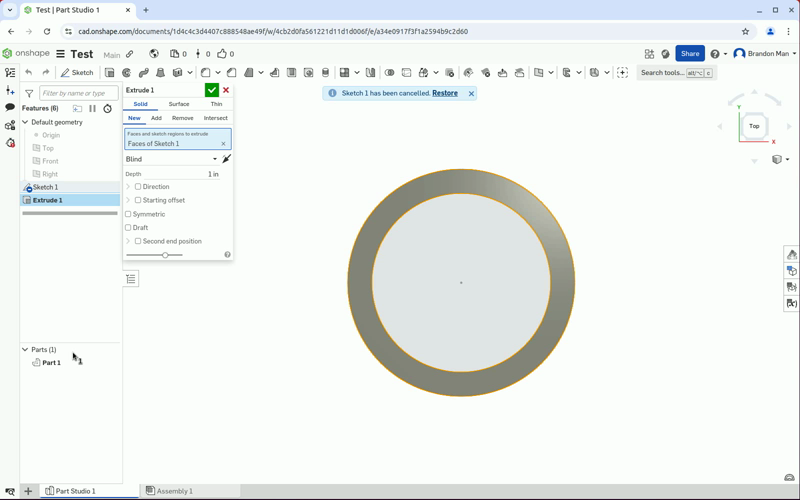
mouse_move(143, 106)
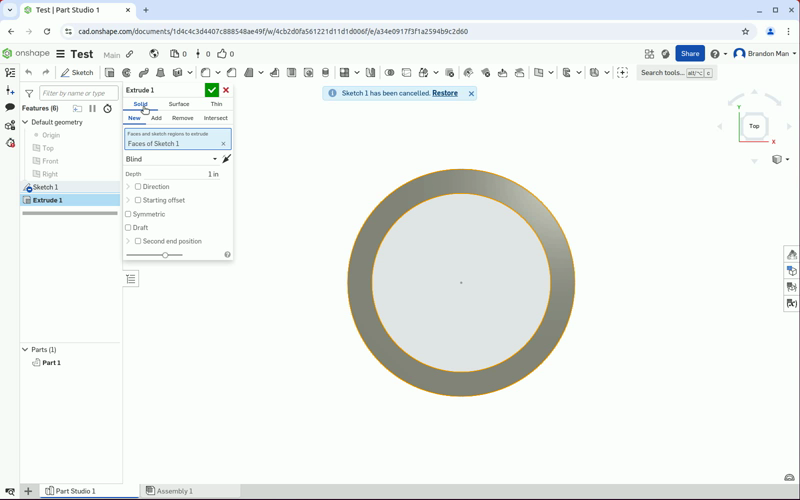
click(143, 106)
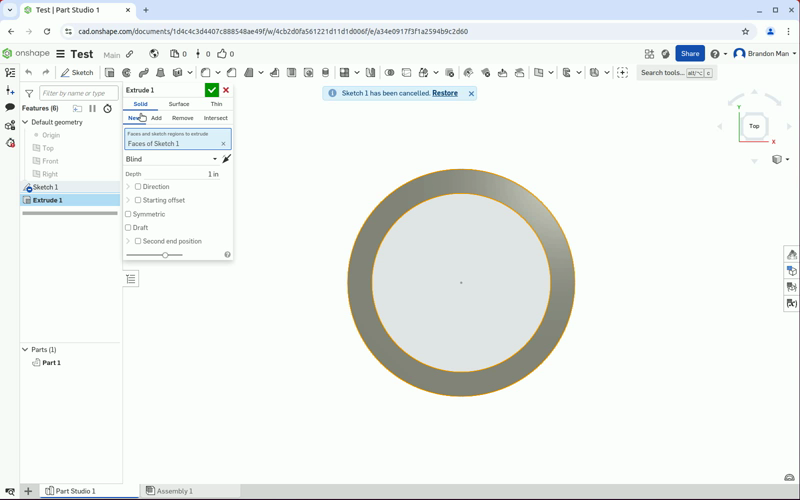
mouse_move(137, 120)
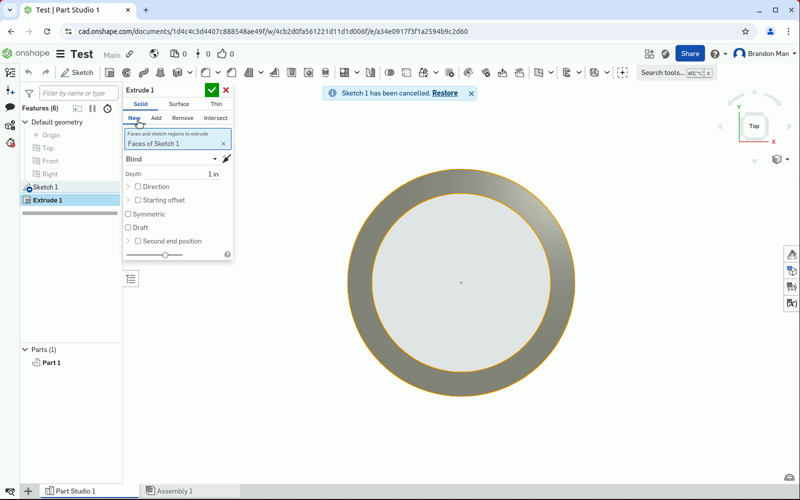
click(137, 120)
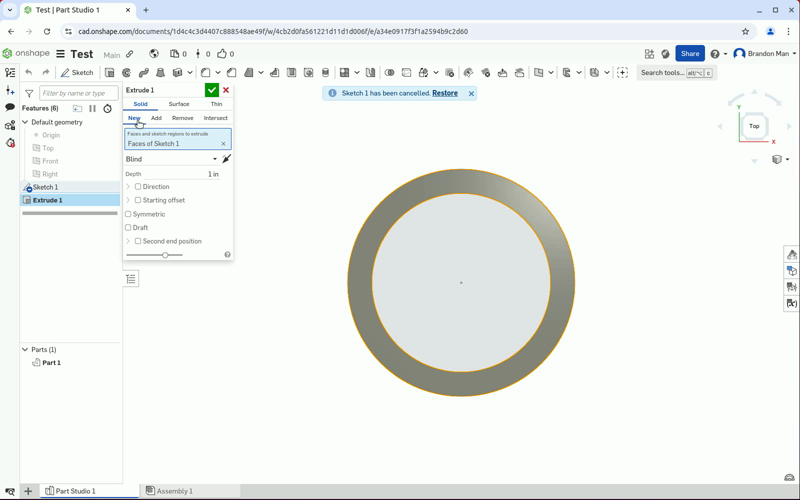
key(tab, 4)
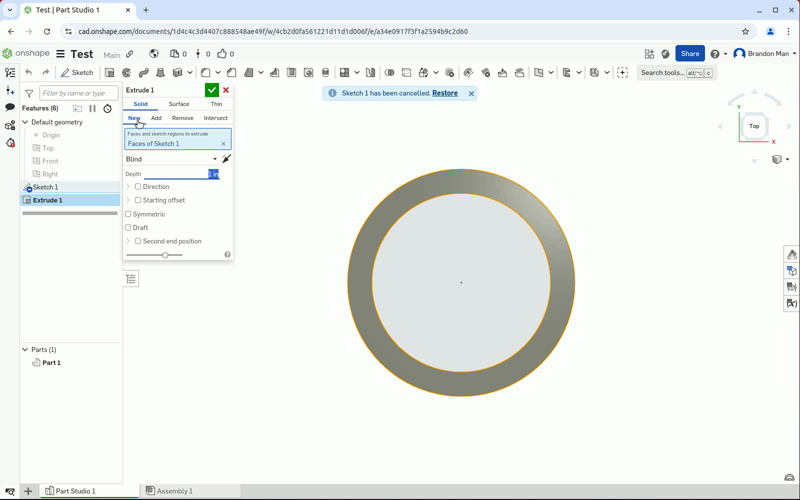
text(1.204)
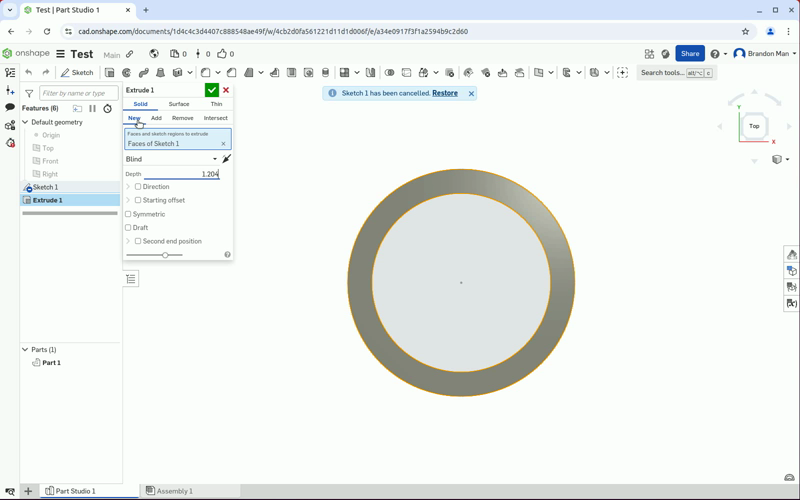
key(enter)
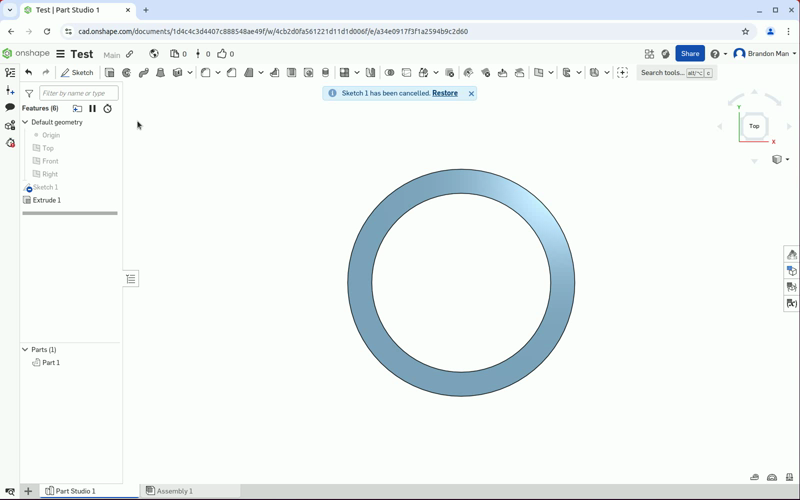
key(shift+h)
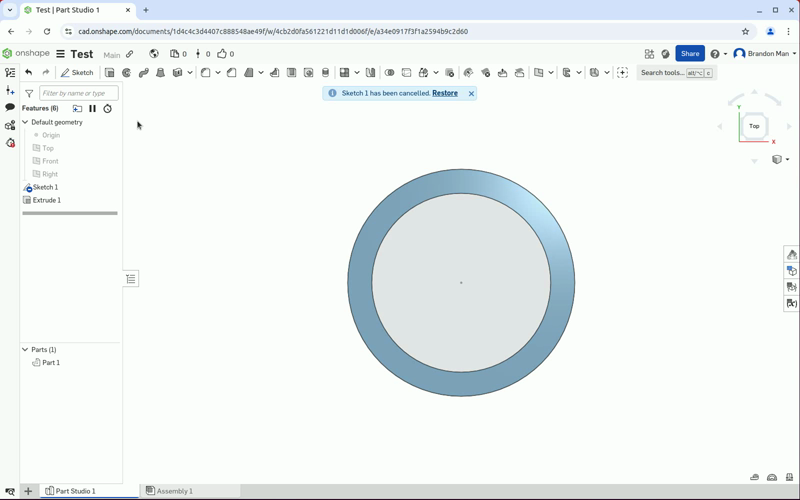
key(shift+h)
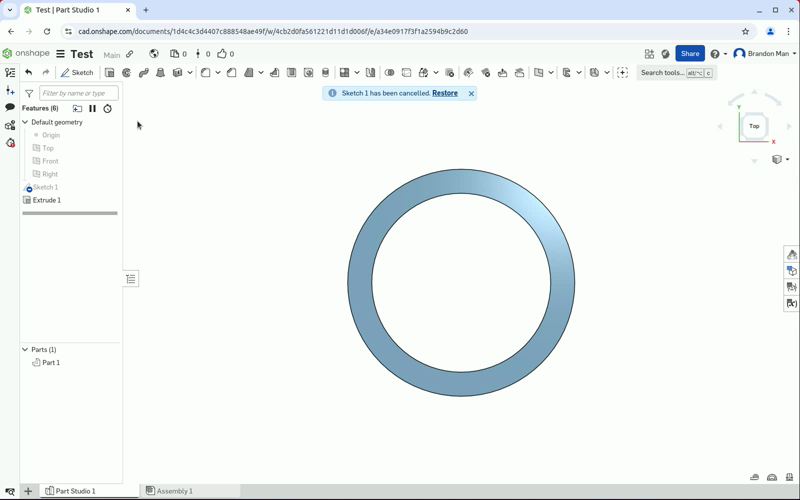
mouse_move(73, 189)
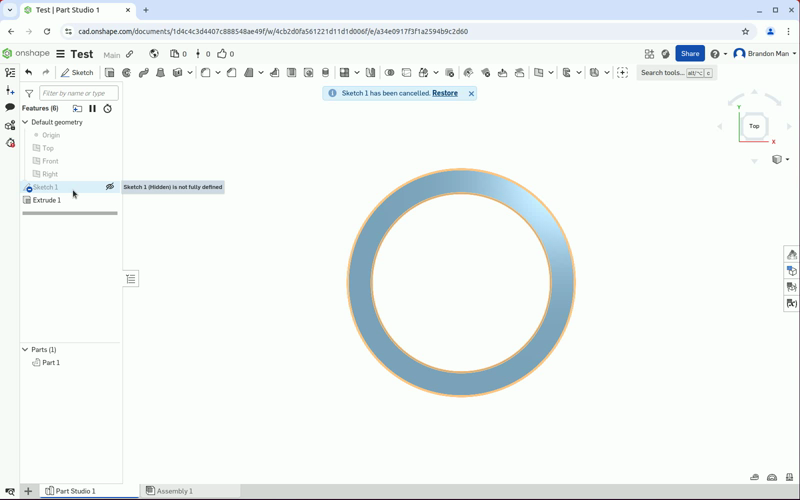
click(73, 189)
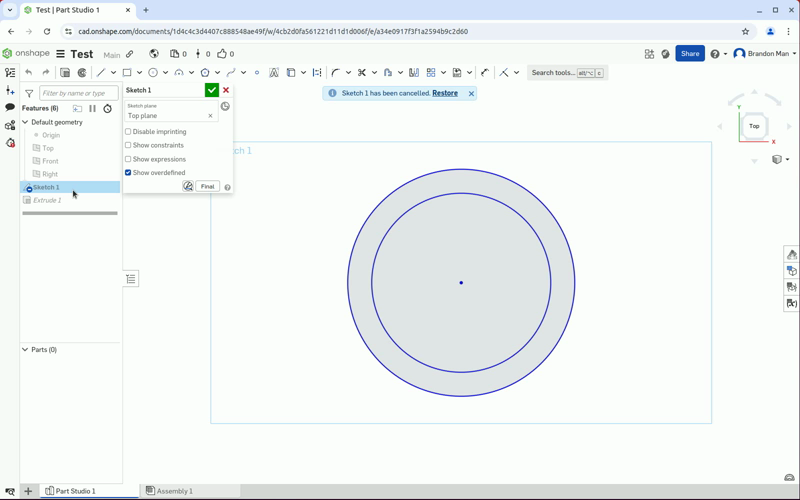
mouse_move(229, 92)
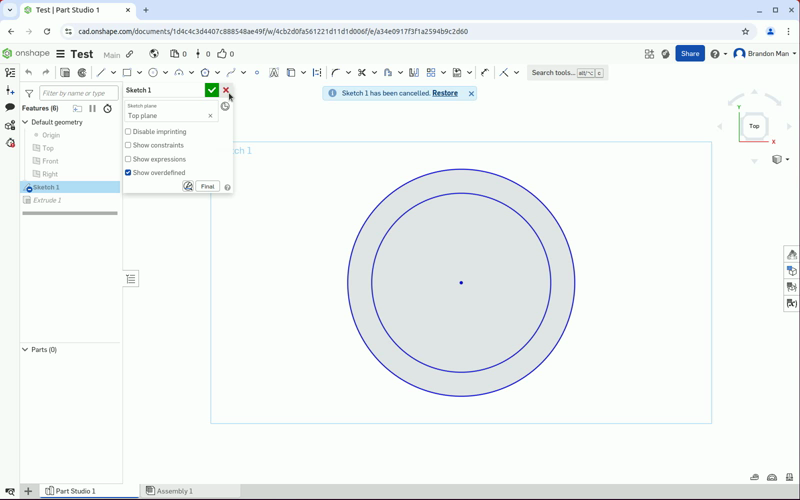
click(229, 92)
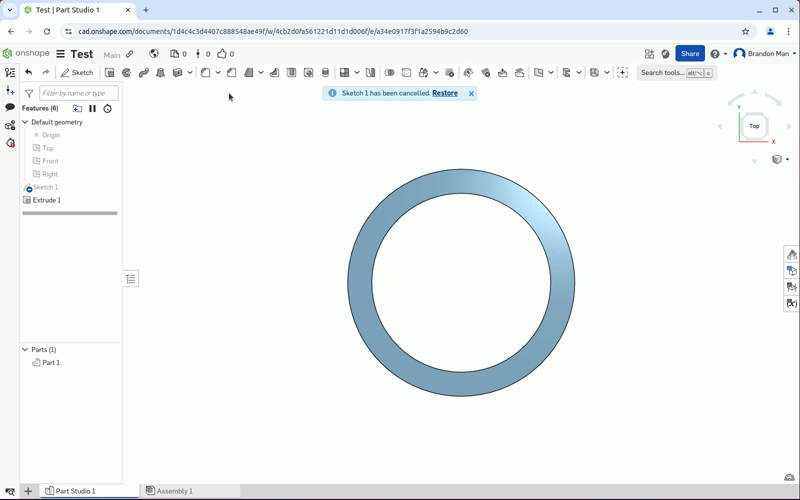
mouse_move(541, 75)
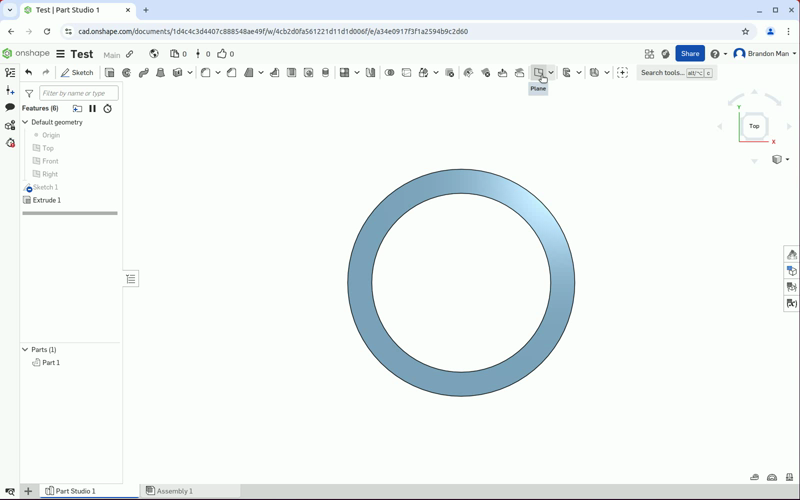
click(541, 75)
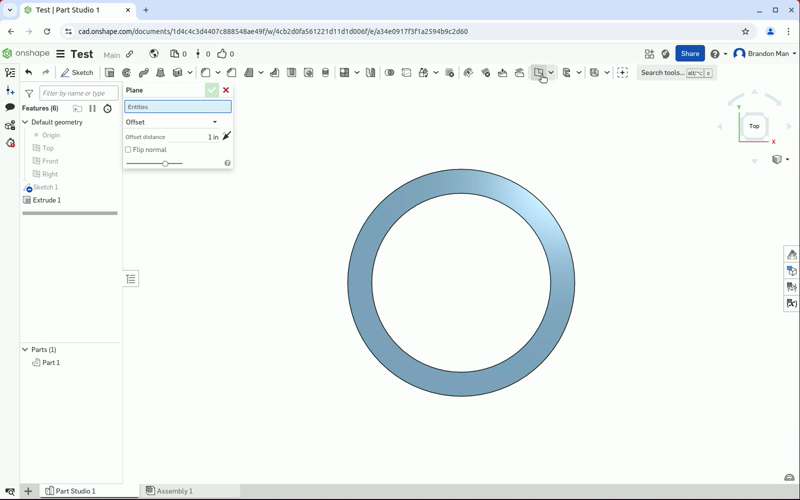
mouse_move(73, 150)
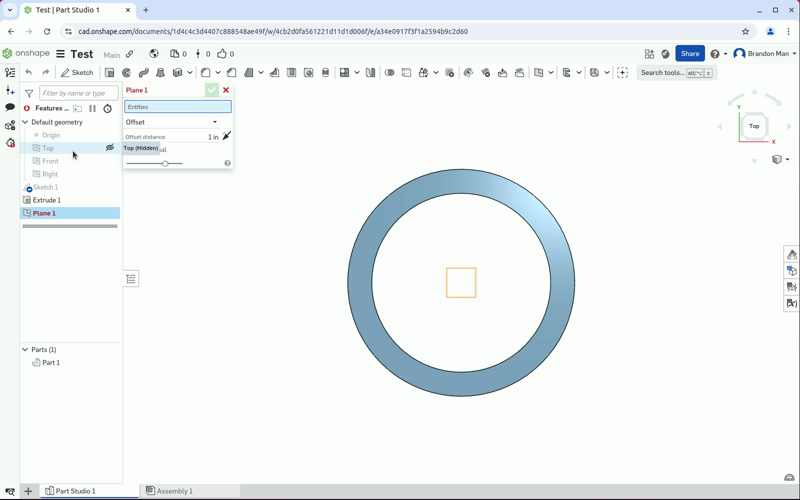
click(73, 150)
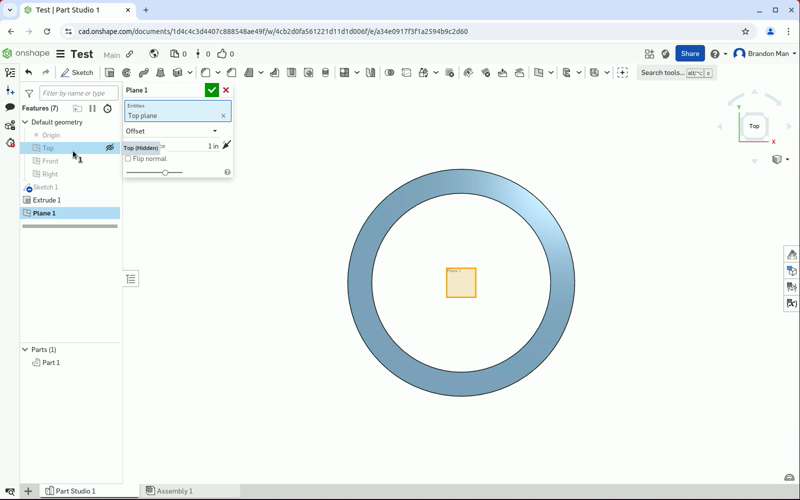
key(tab, 2)
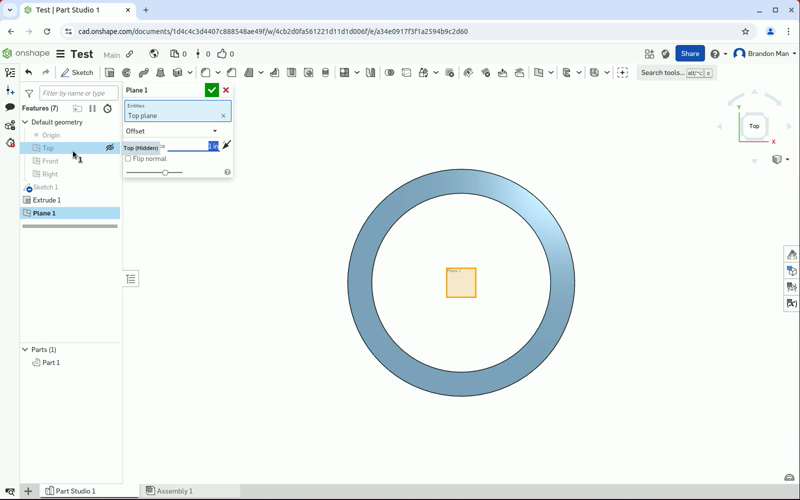
text(1.202)
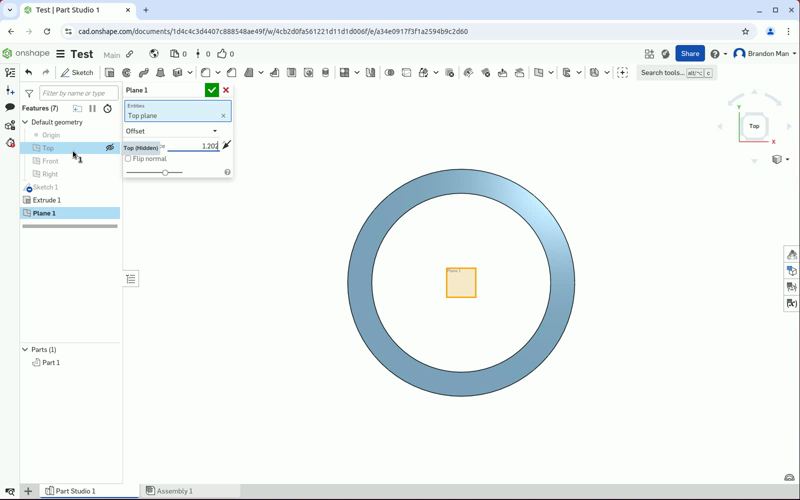
key(enter, 2)
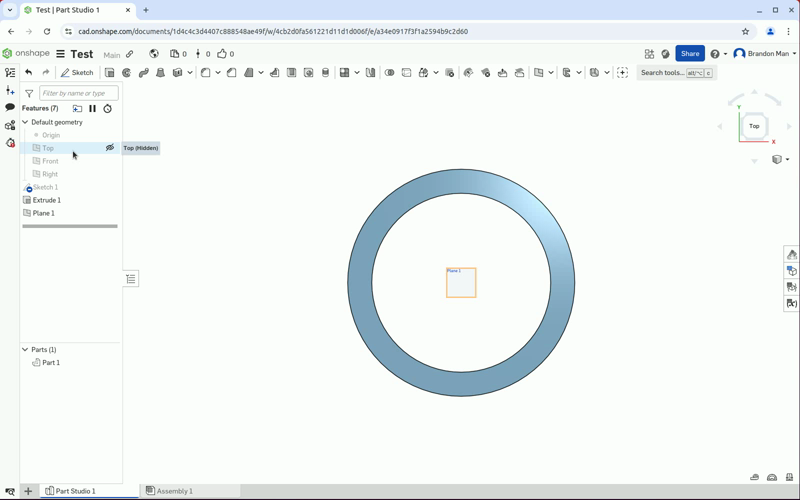
key(shift+s)
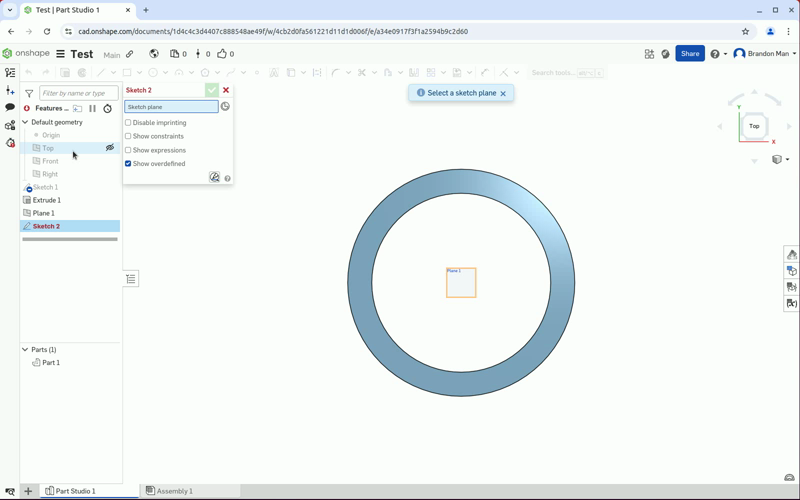
mouse_move(73, 215)
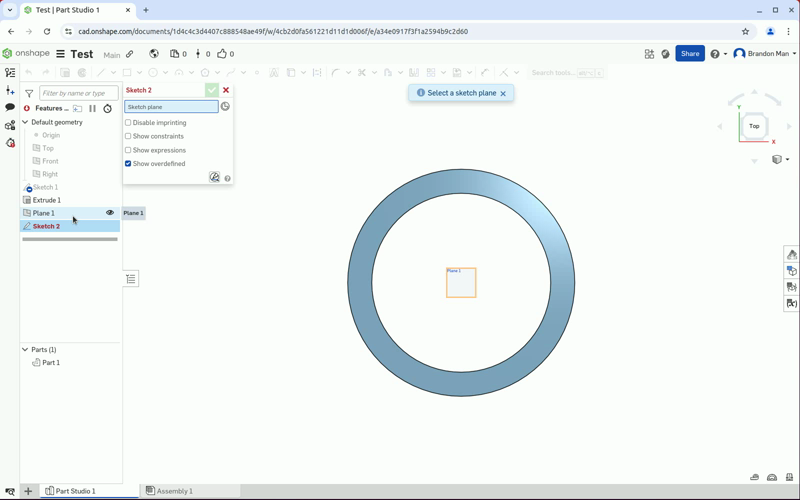
click(73, 215)
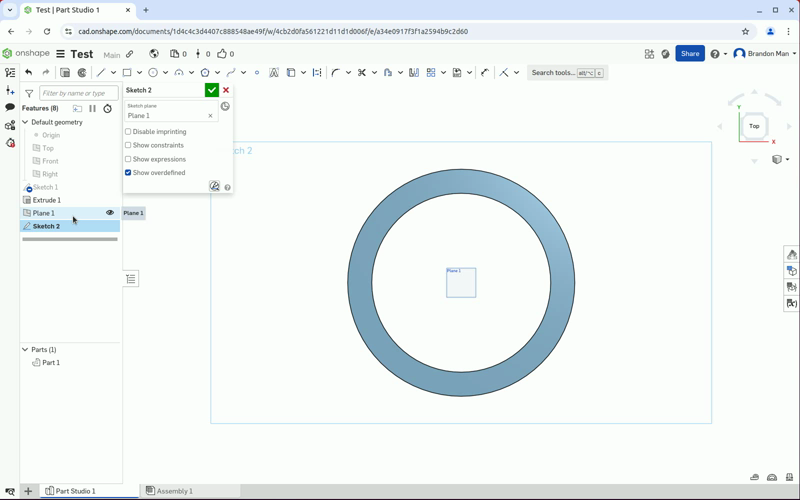
mouse_move(73, 352)
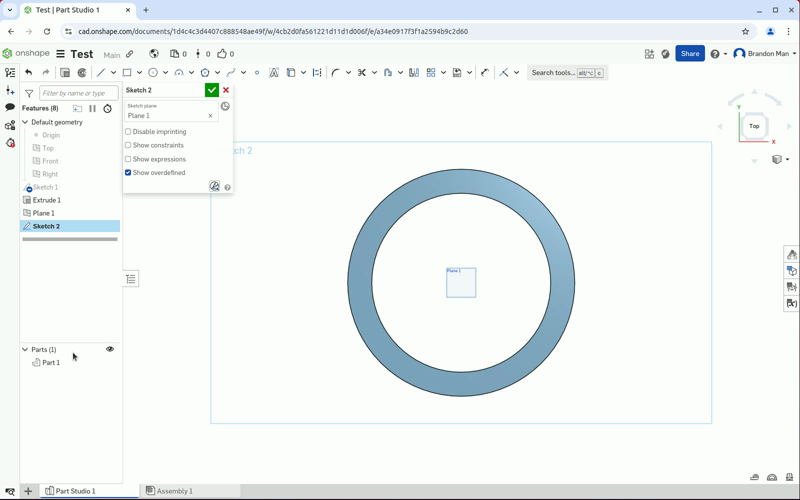
key(y)
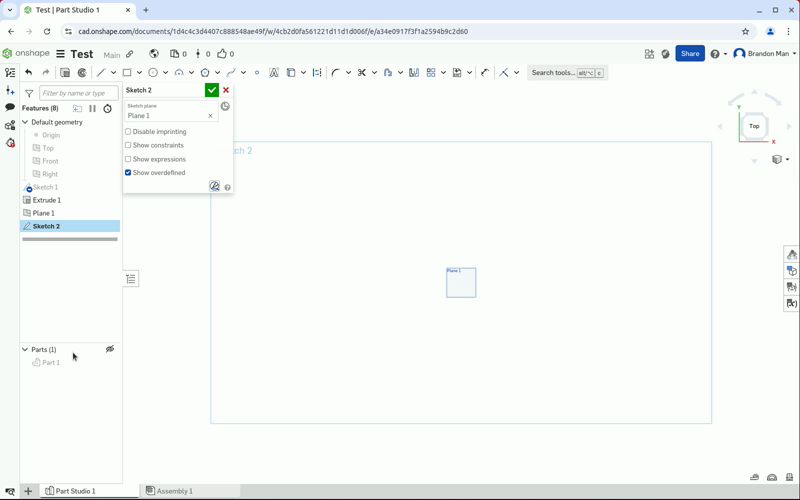
key(c)
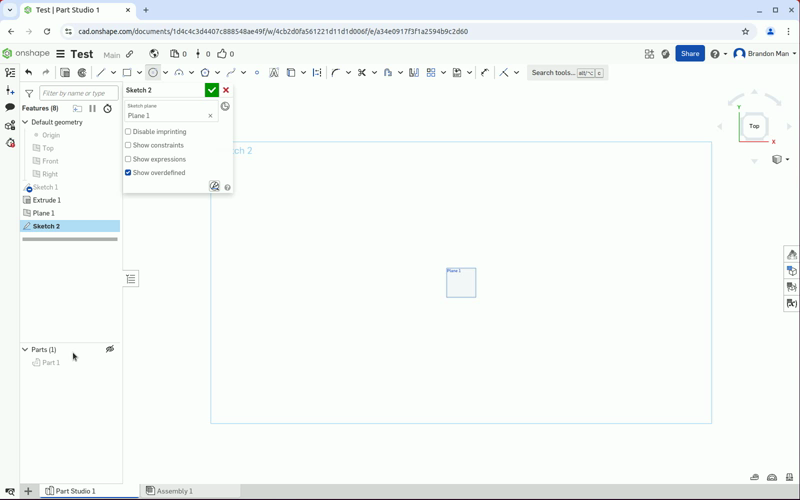
key_down(shift)
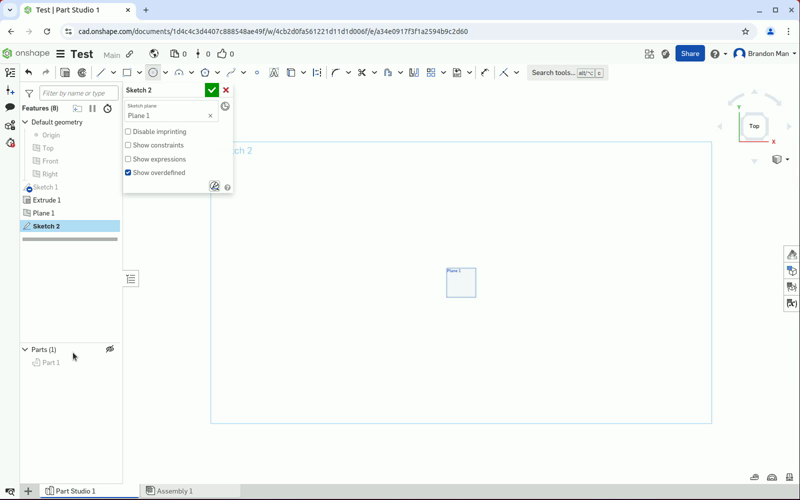
mouse_move(461, 282)
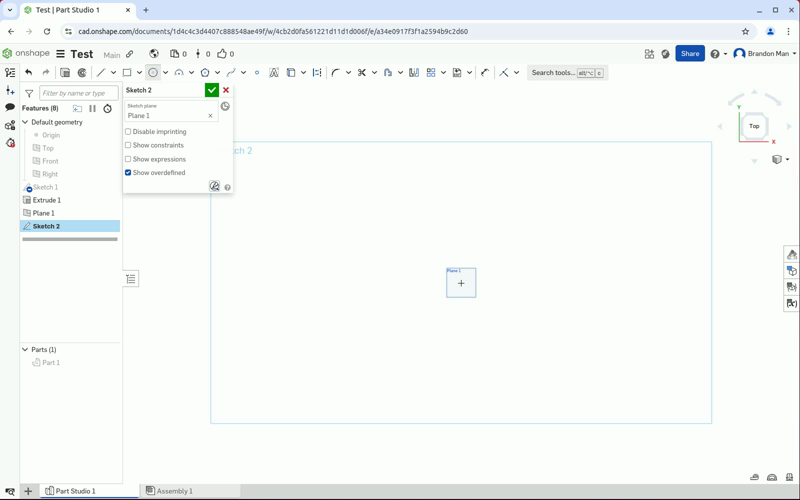
click(461, 282)
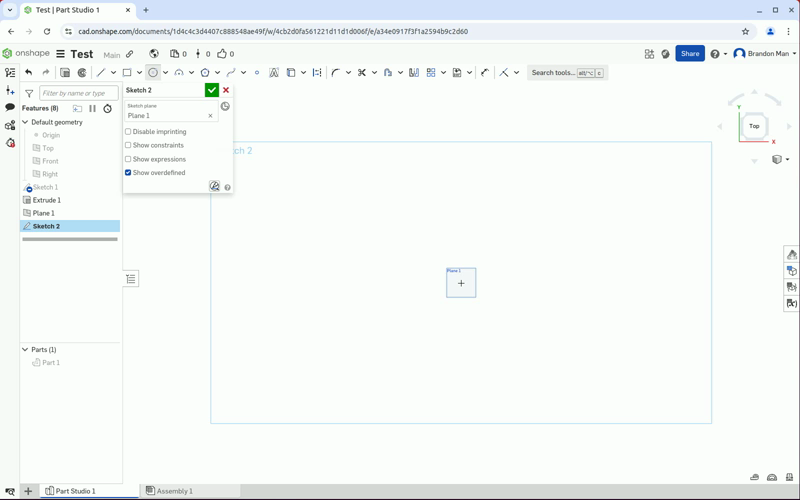
key_up(shift)
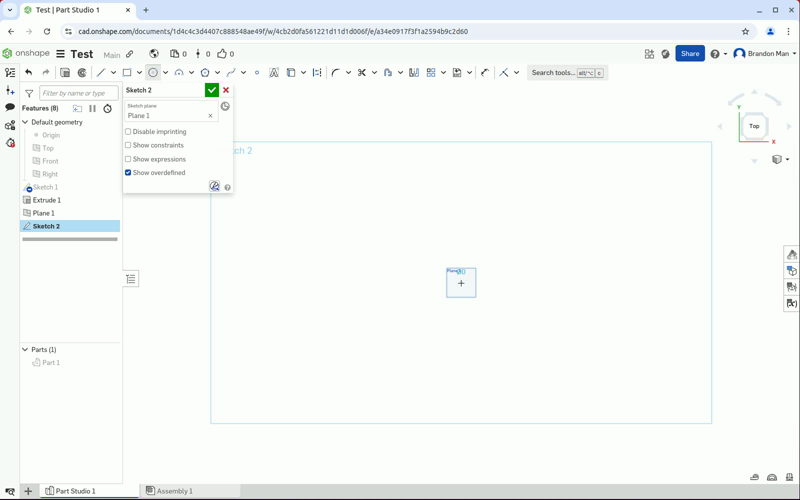
mouse_move(574, 282)
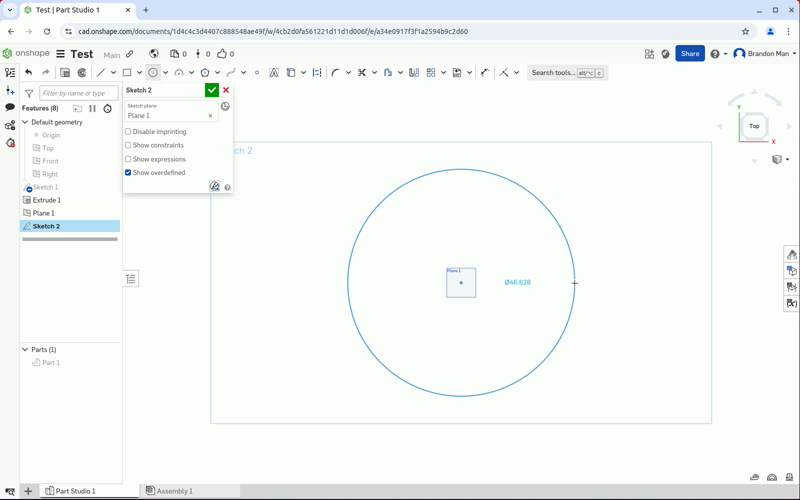
click(574, 282)
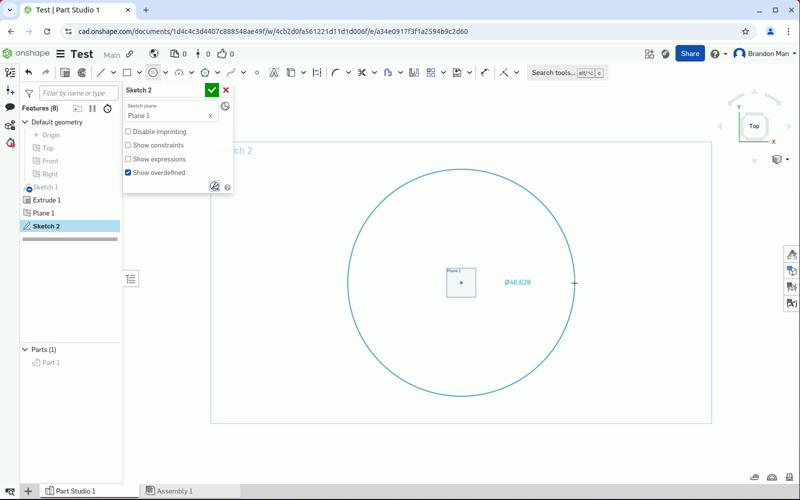
key(esc)
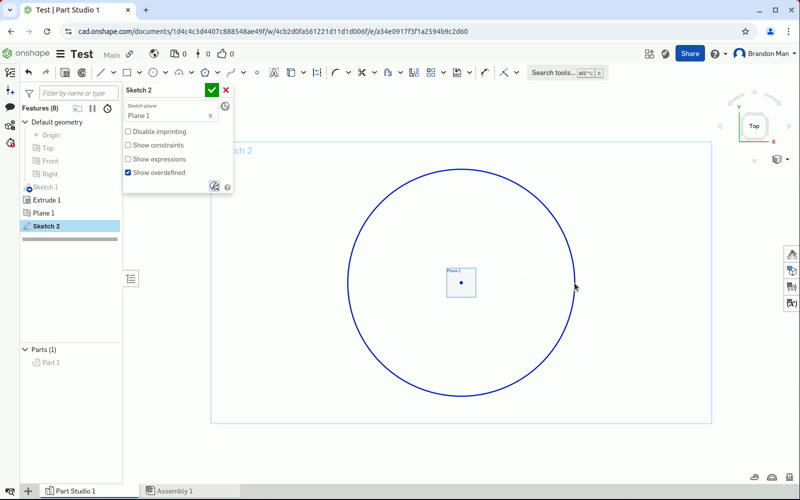
key(c)
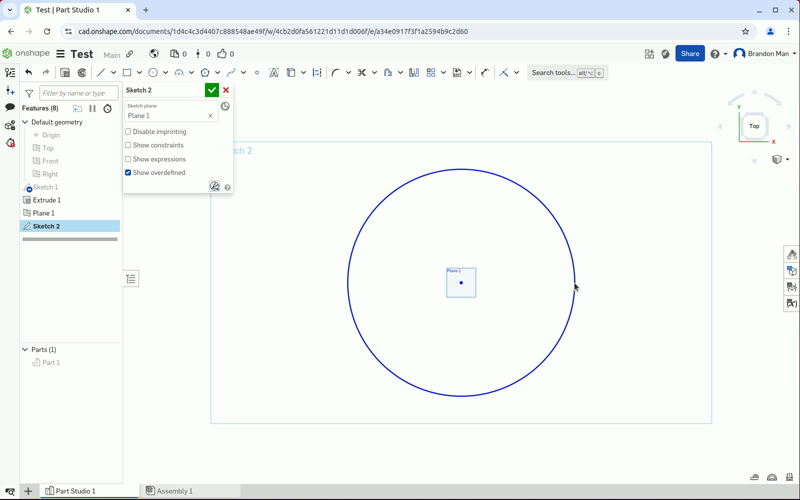
key_down(shift)
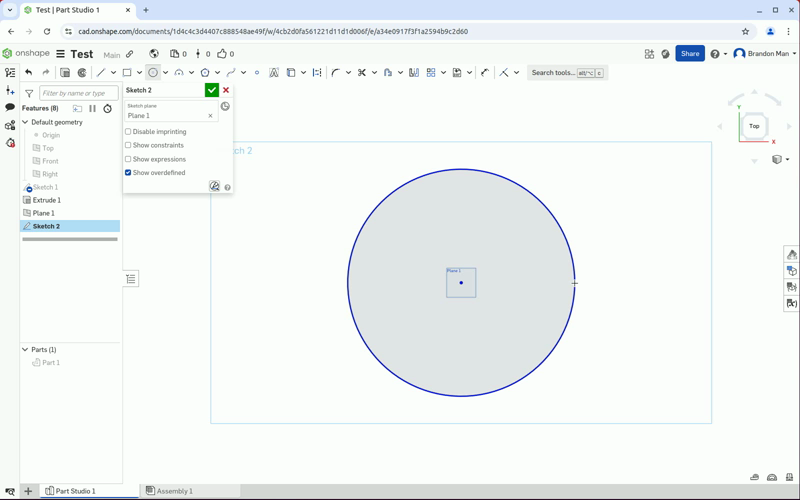
mouse_move(461, 282)
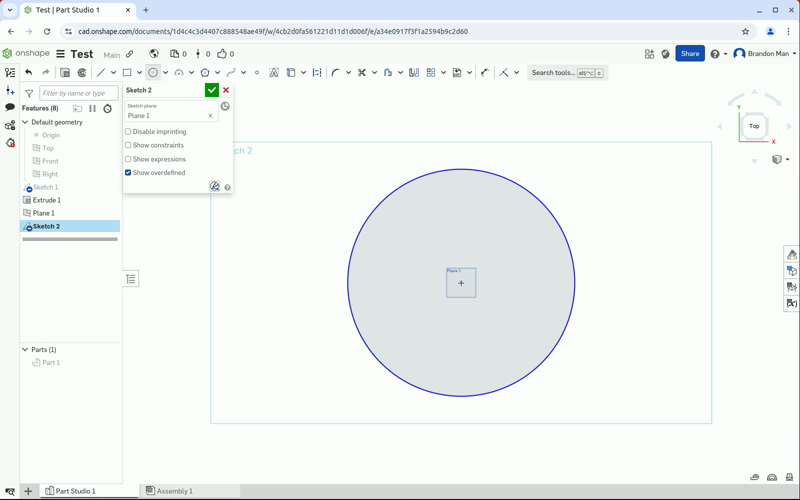
click(461, 282)
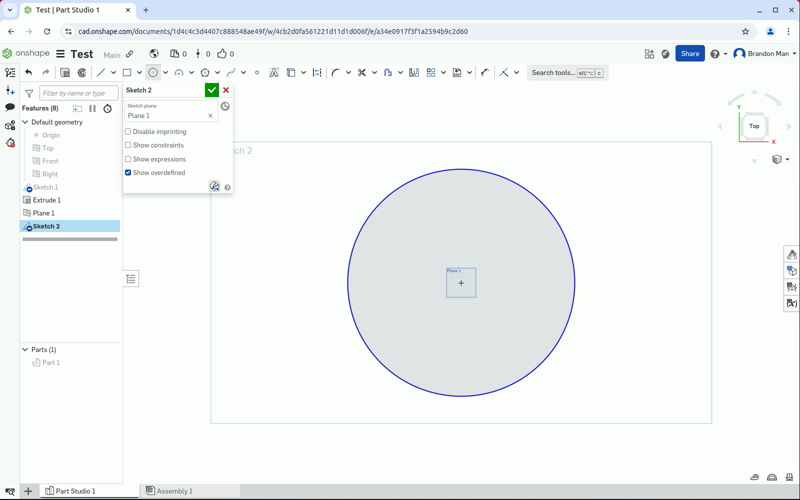
key_up(shift)
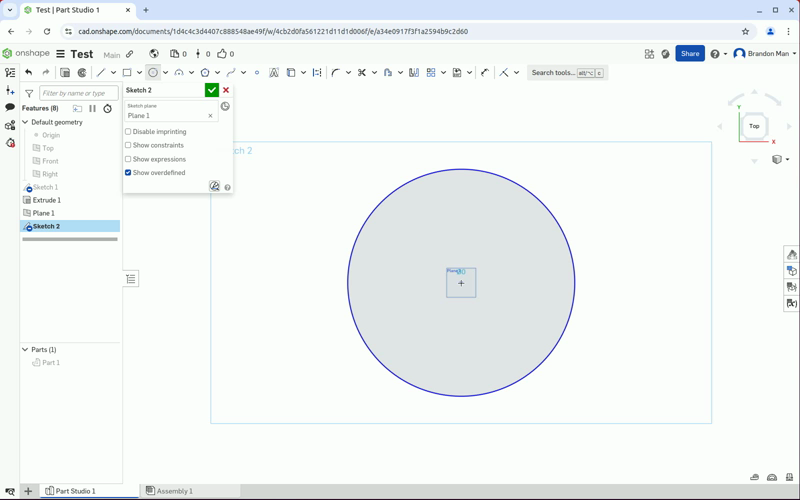
mouse_move(569, 282)
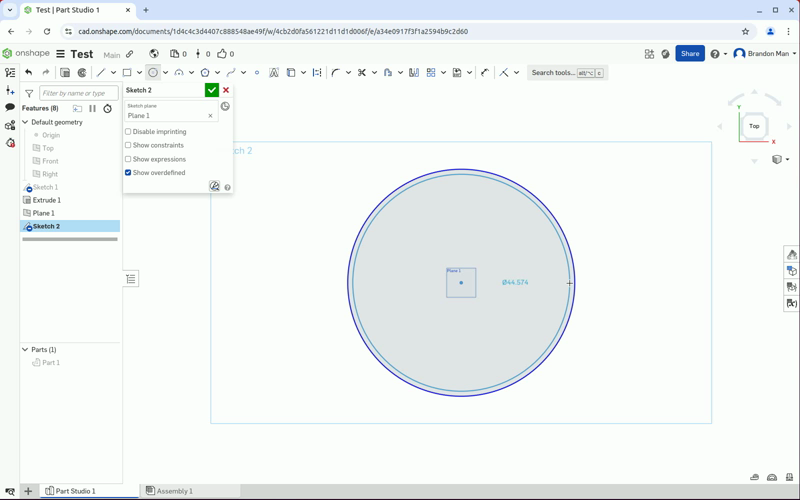
click(569, 282)
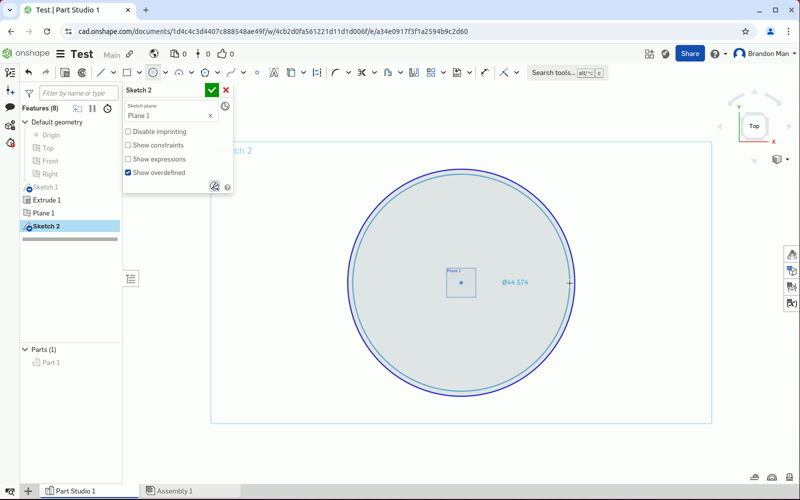
key(esc)
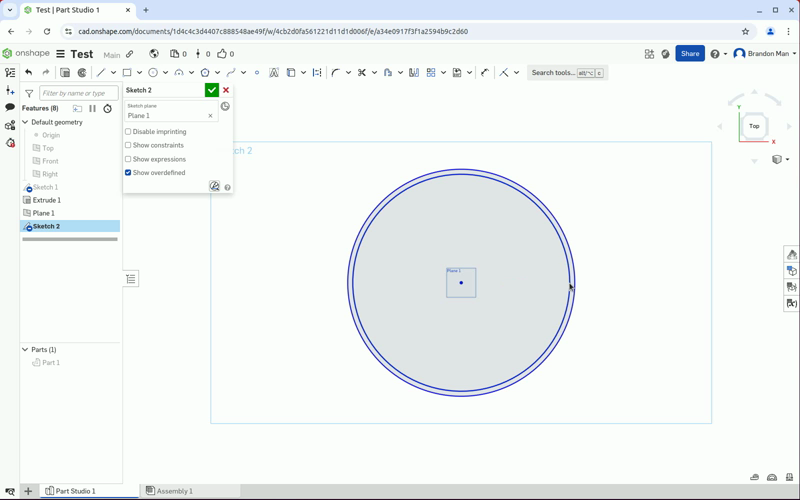
mouse_move(391, 369)
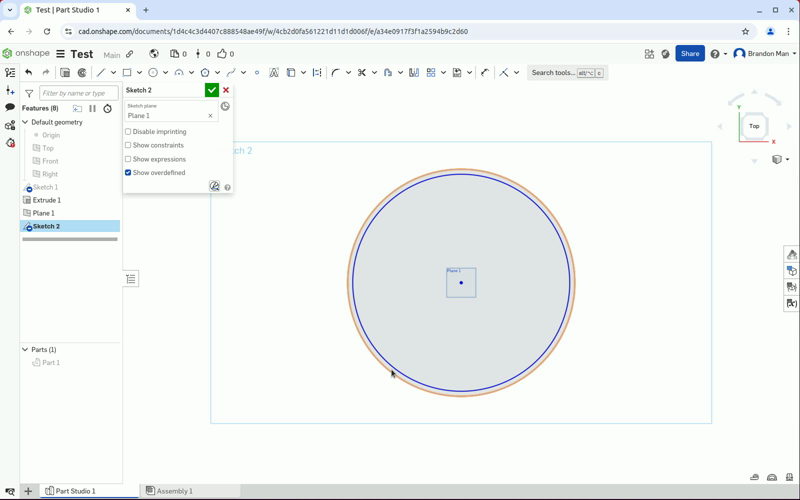
click(391, 369)
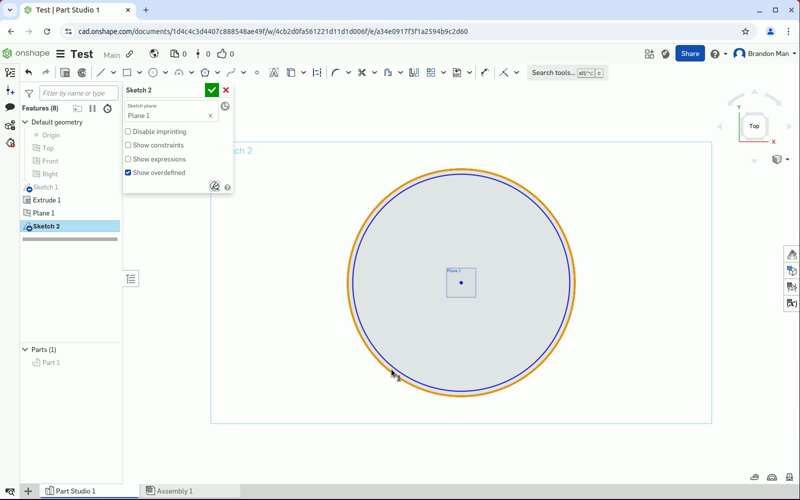
mouse_move(73, 352)
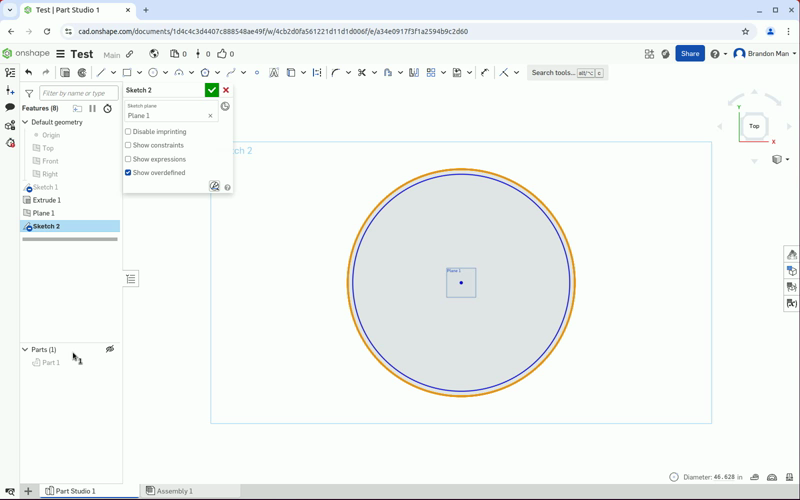
key(shift+y)
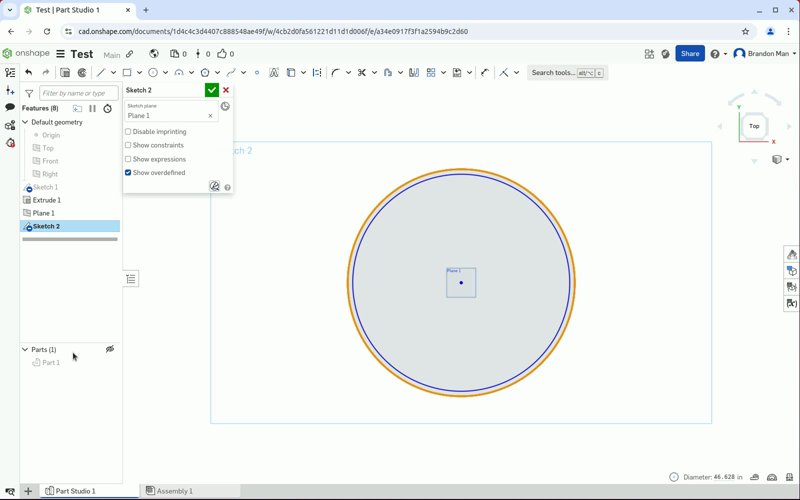
key(shift+e)
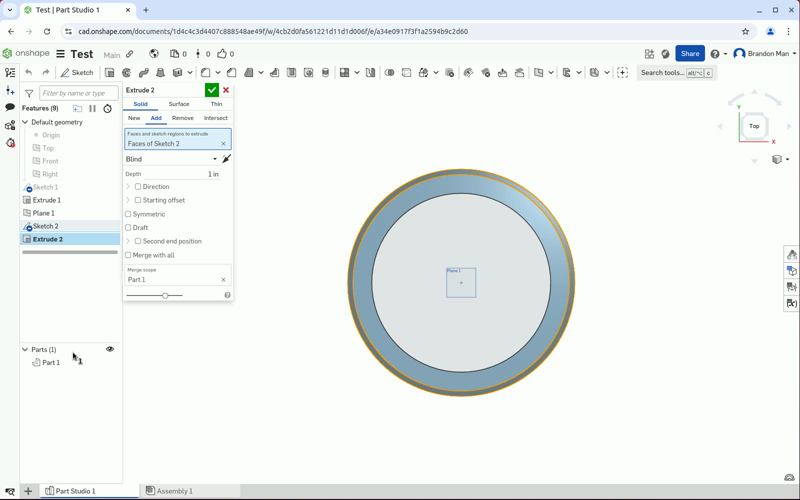
mouse_move(143, 106)
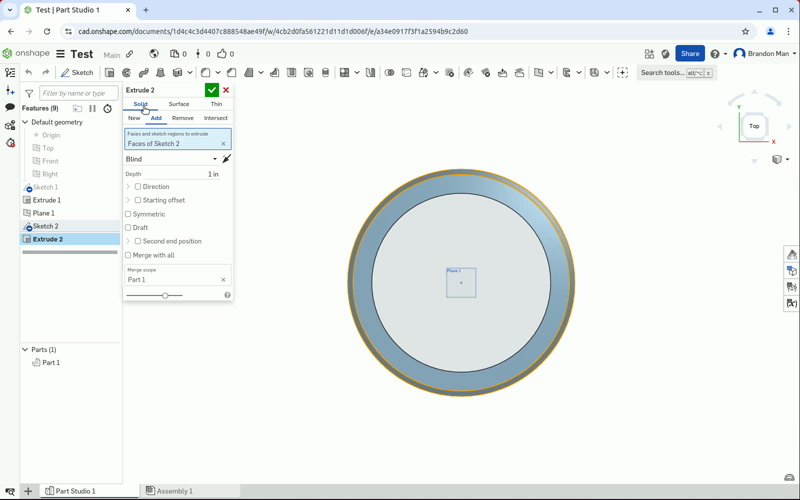
click(143, 106)
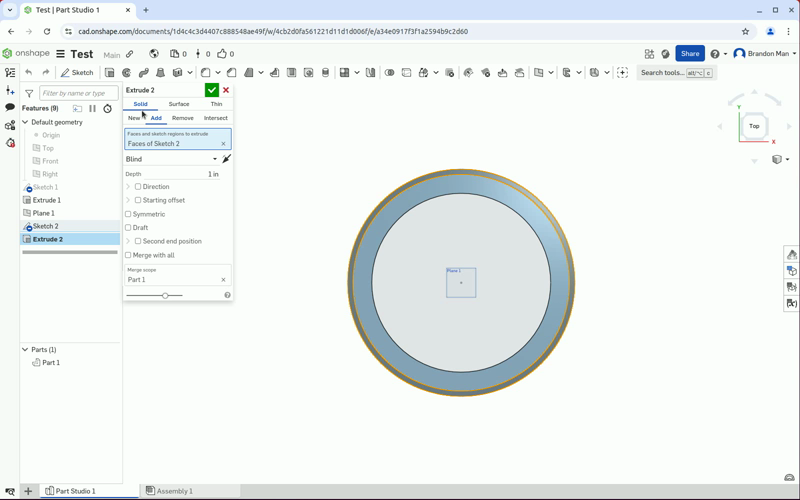
mouse_move(137, 120)
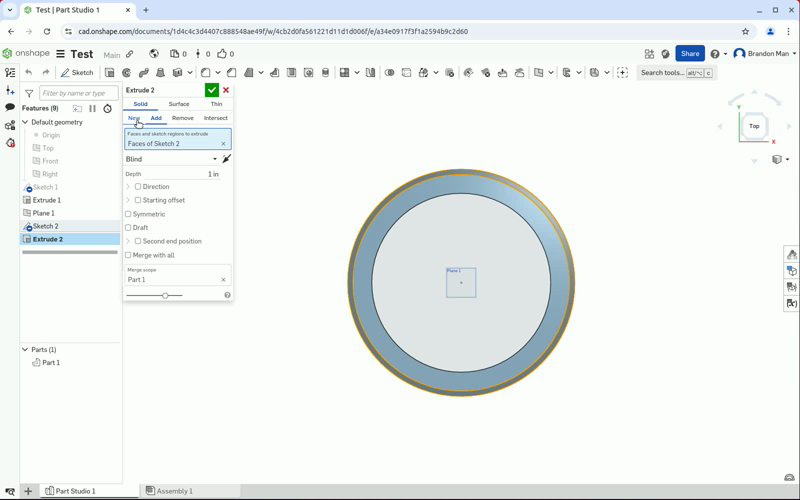
click(137, 120)
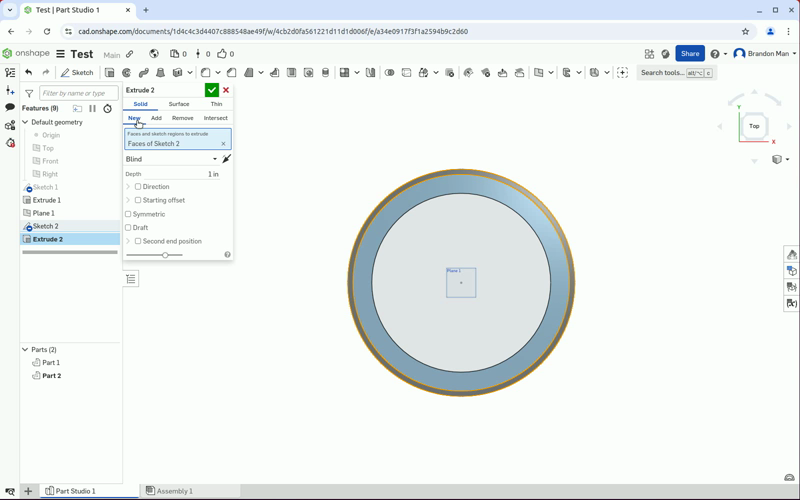
key(tab, 4)
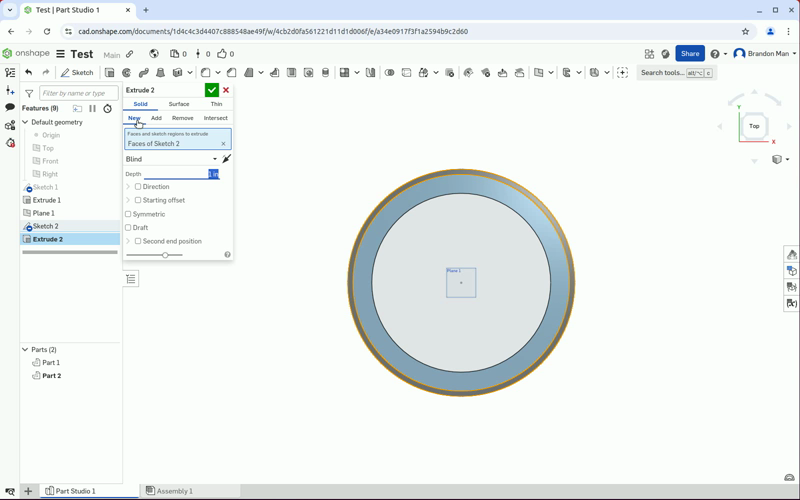
text(12.276)
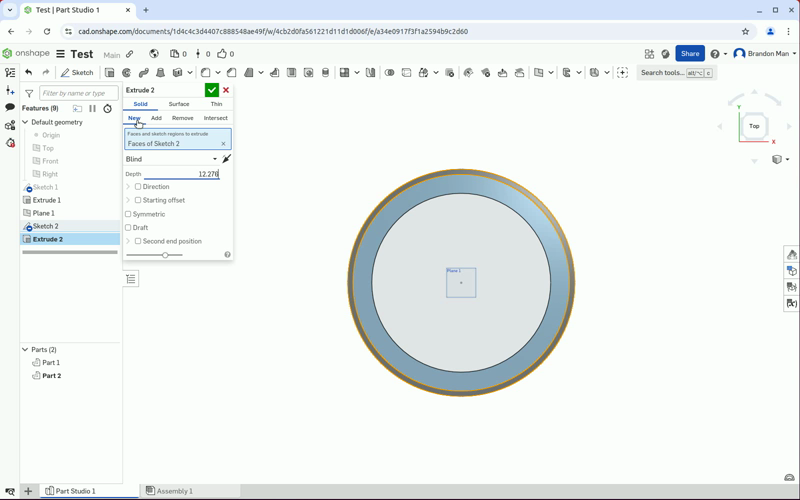
key(enter)
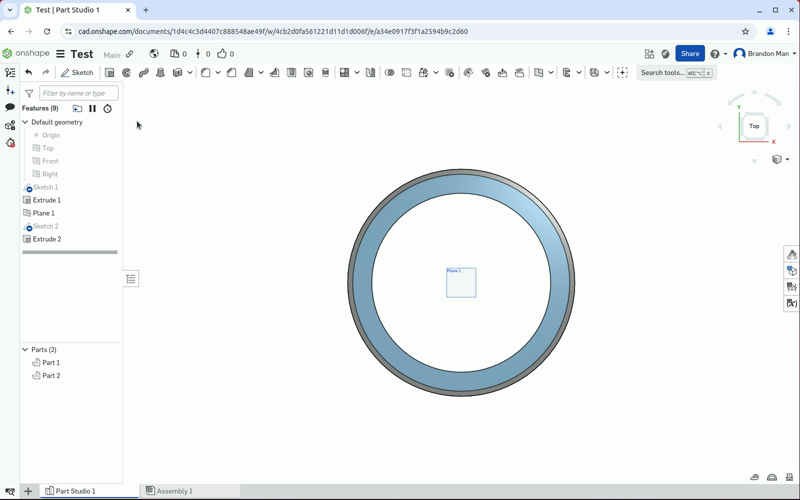
key(shift+h)
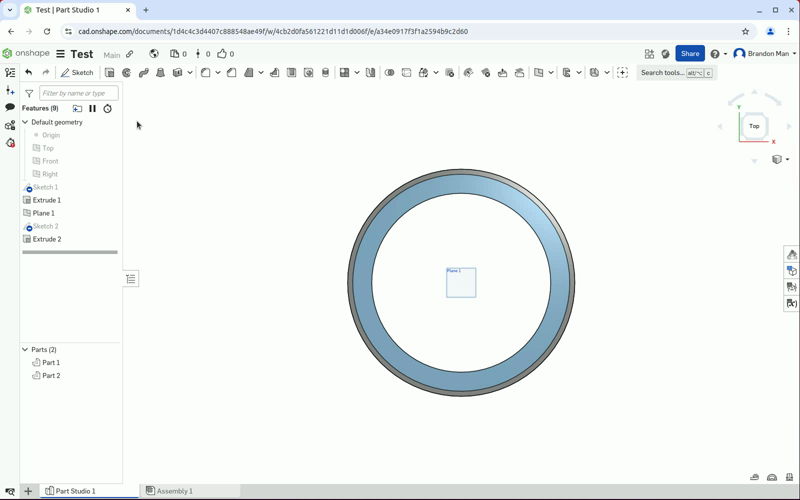
key(shift+h)
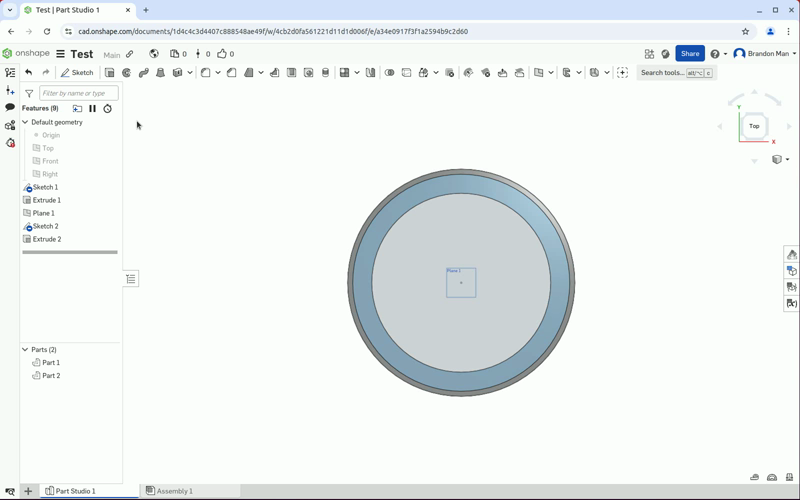
key(shift+7)
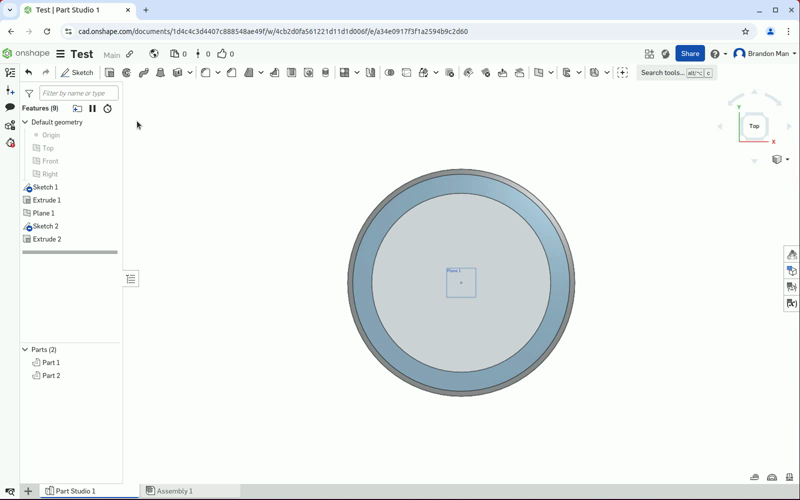
key(up, 3)
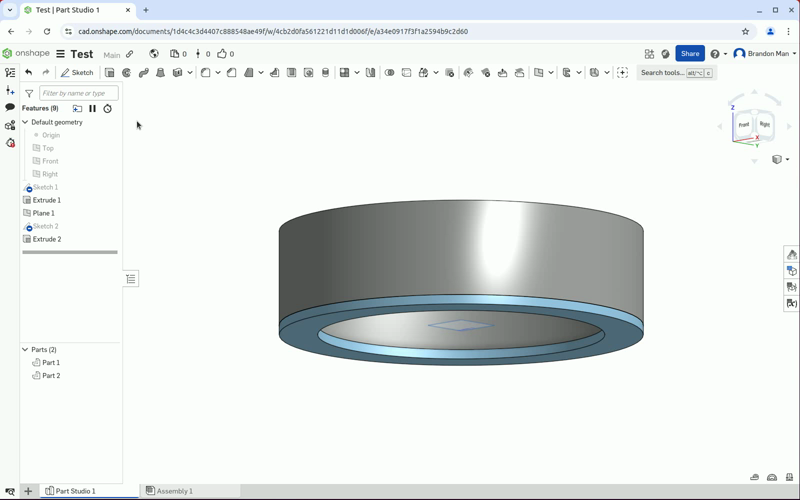
key(left, 3)
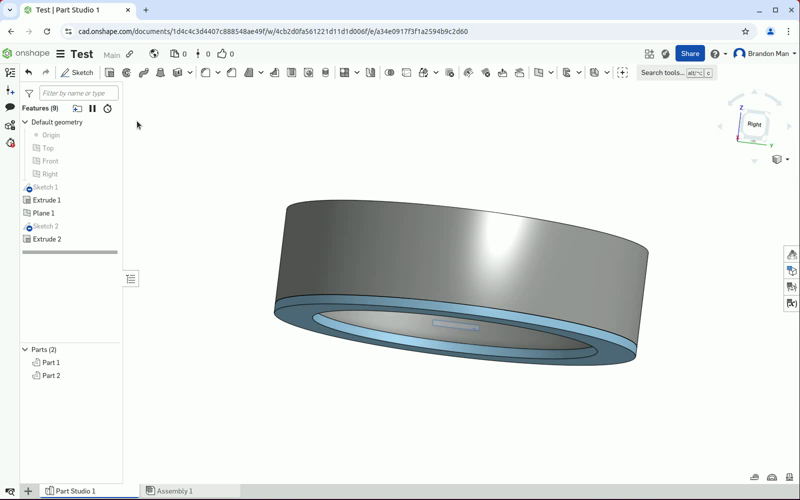
key(right, 3)
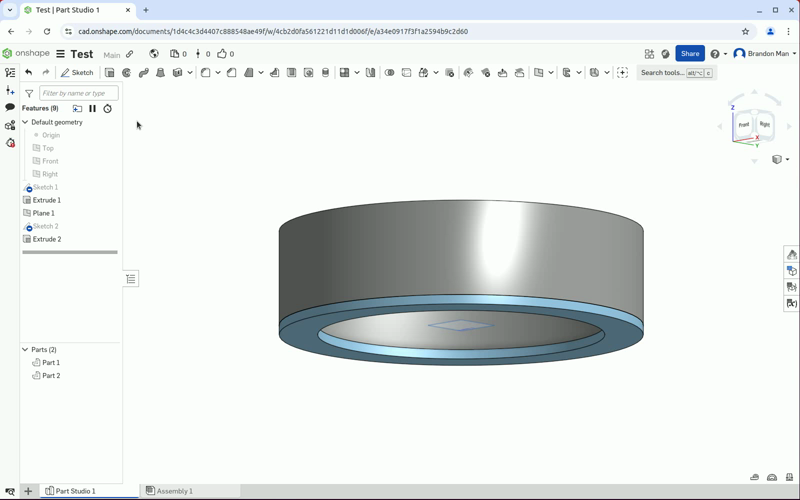
key(down, 3)
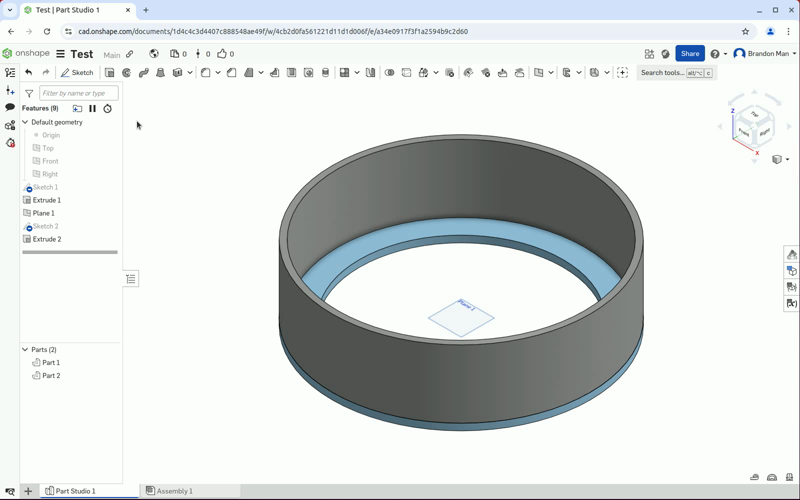
mouse_move(73, 189)
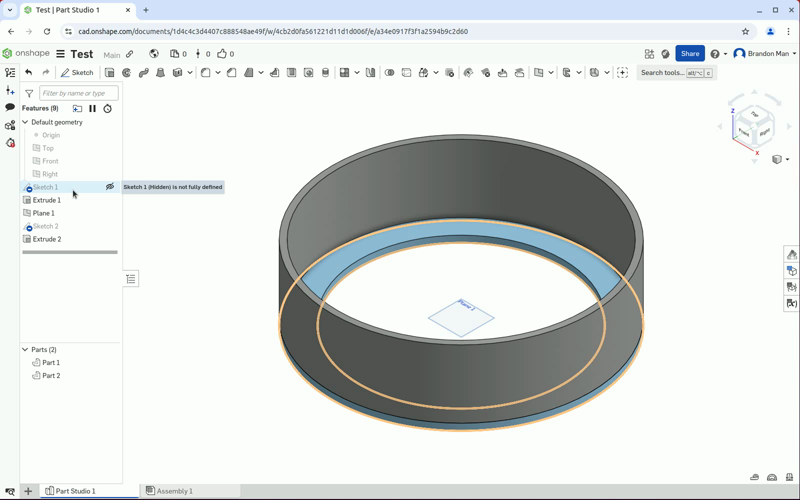
click(73, 189)